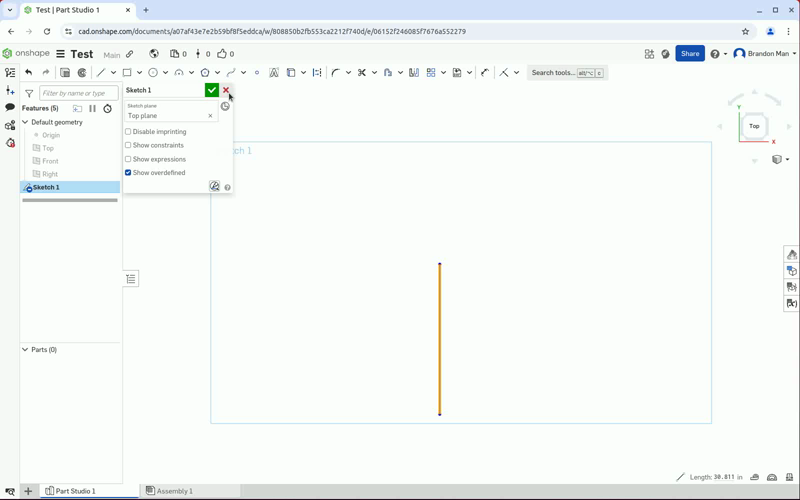
key(shift+h)
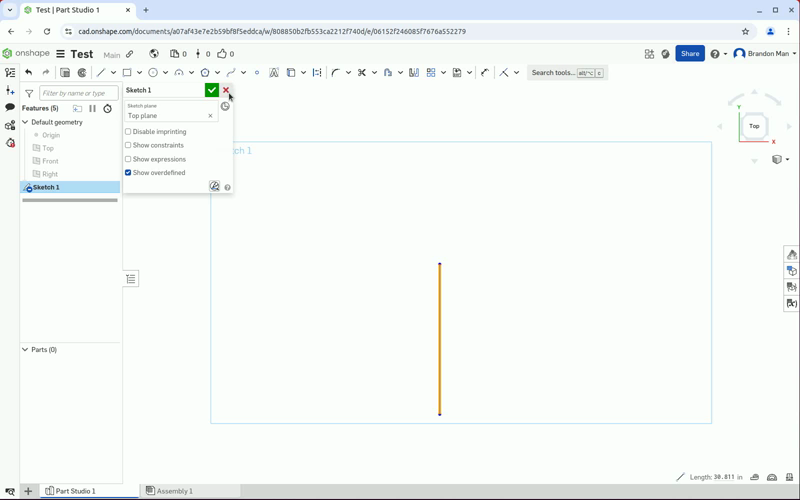
key(shift+s)
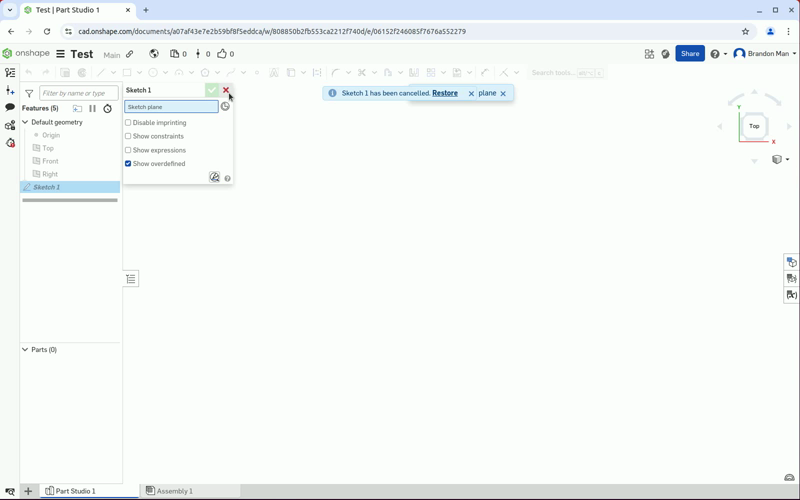
mouse_move(73, 150)
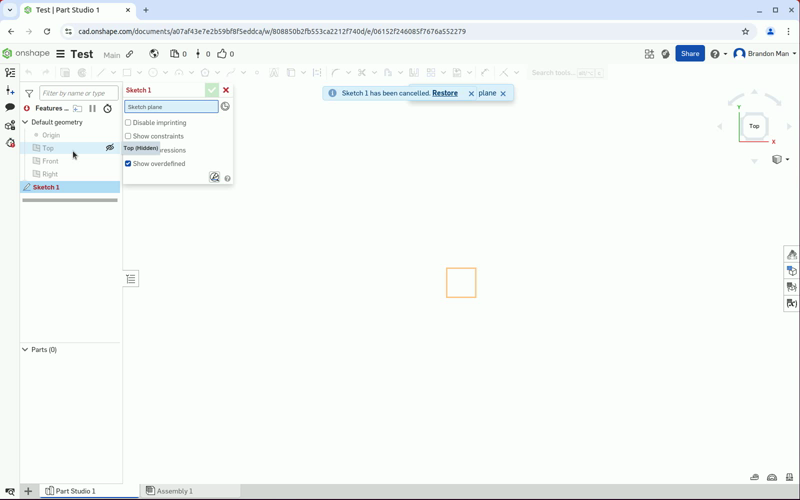
click(73, 150)
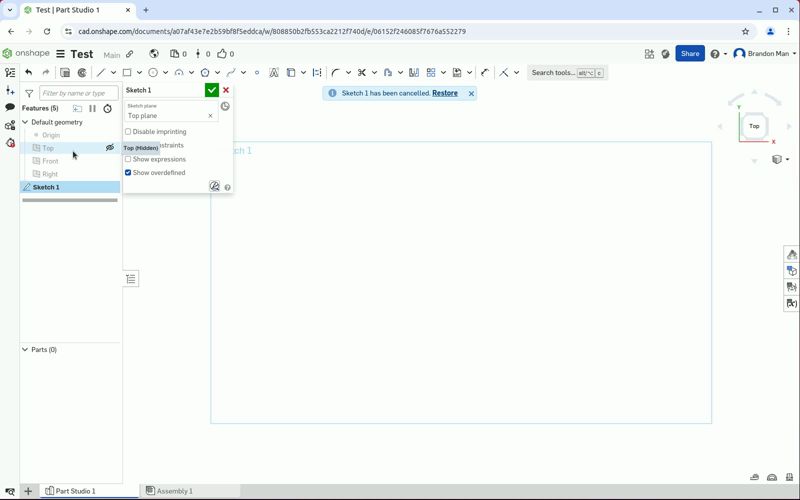
mouse_move(73, 352)
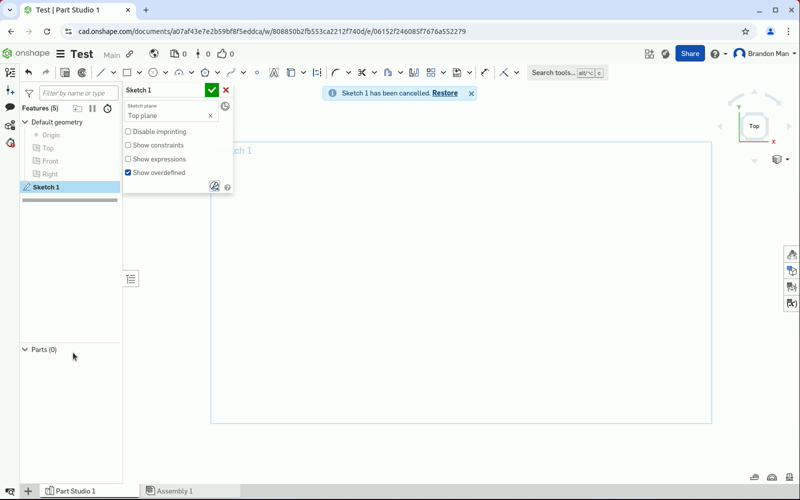
key(y)
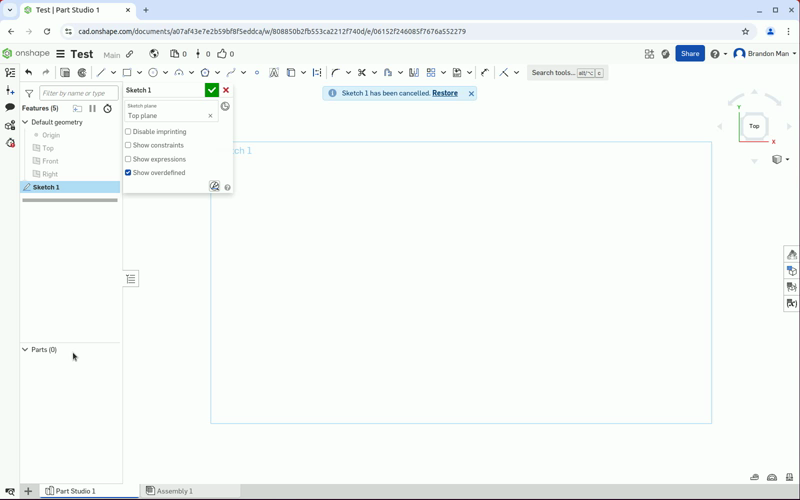
key(a)
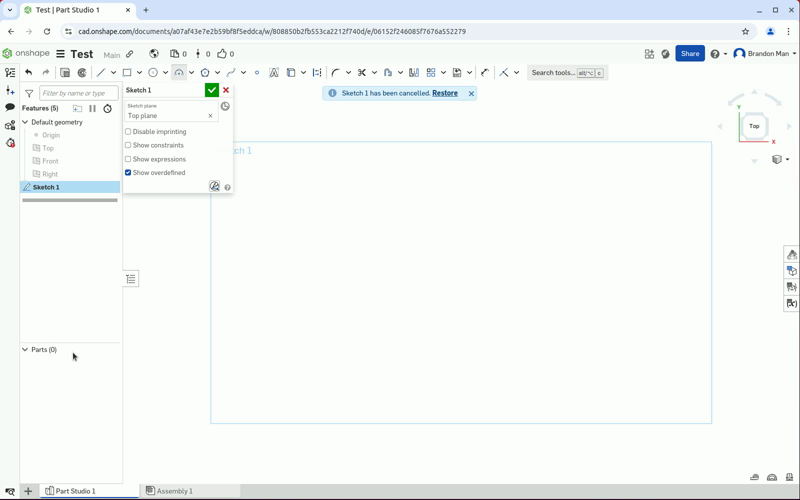
key_down(shift)
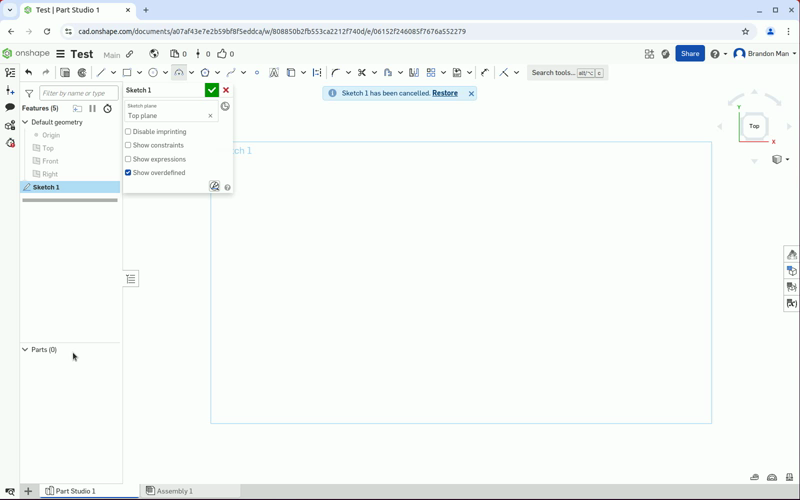
mouse_move(411, 388)
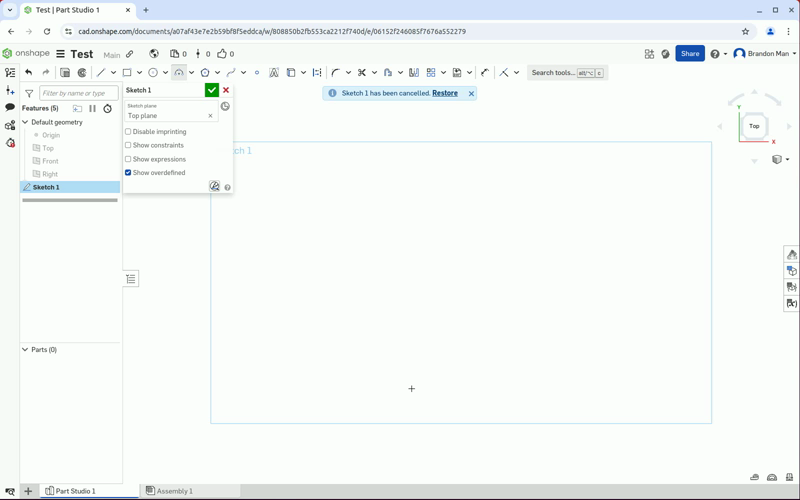
click(411, 388)
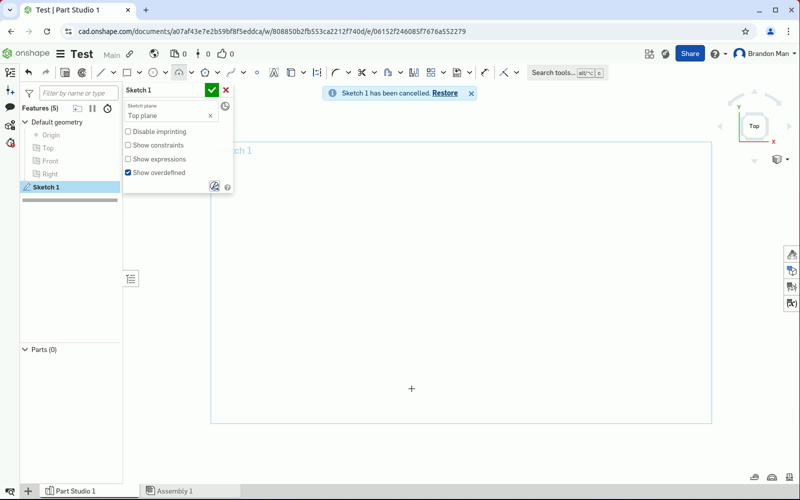
key_up(shift)
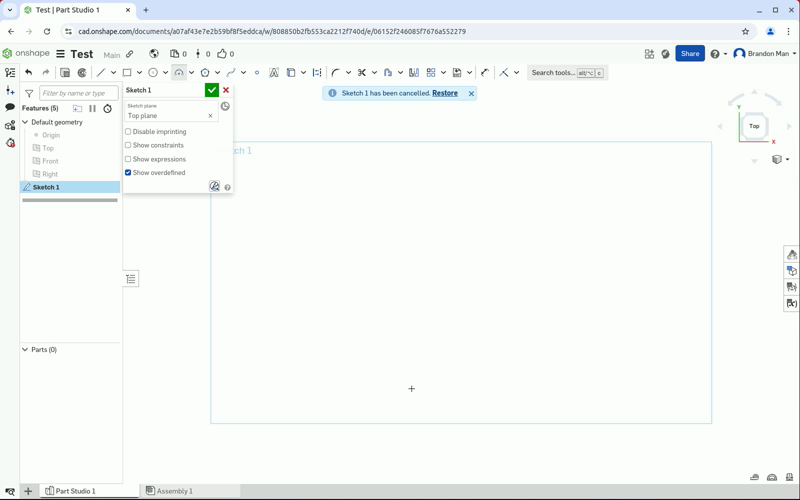
key_down(shift)
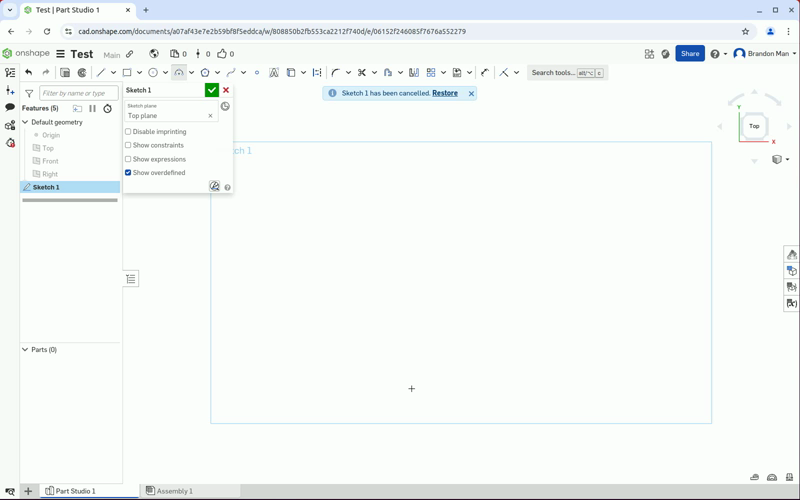
mouse_move(418, 395)
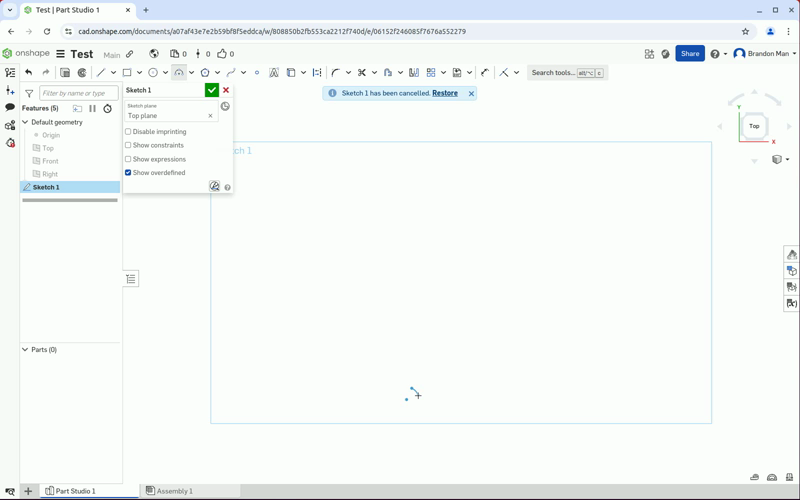
click(418, 395)
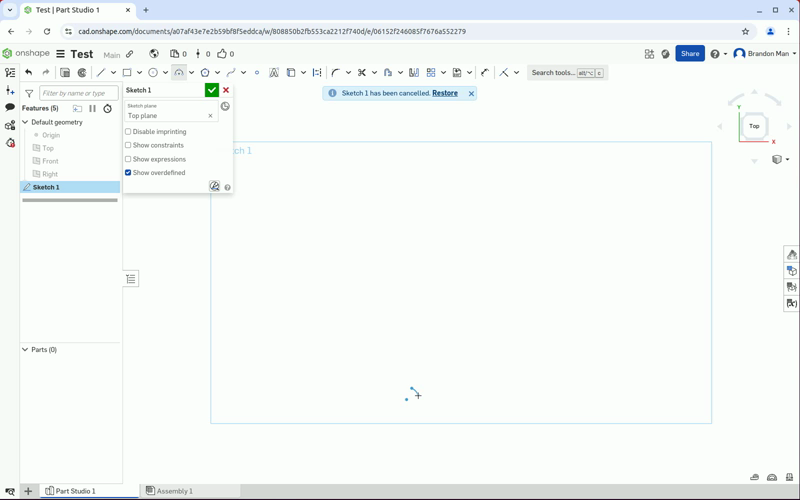
mouse_move(413, 393)
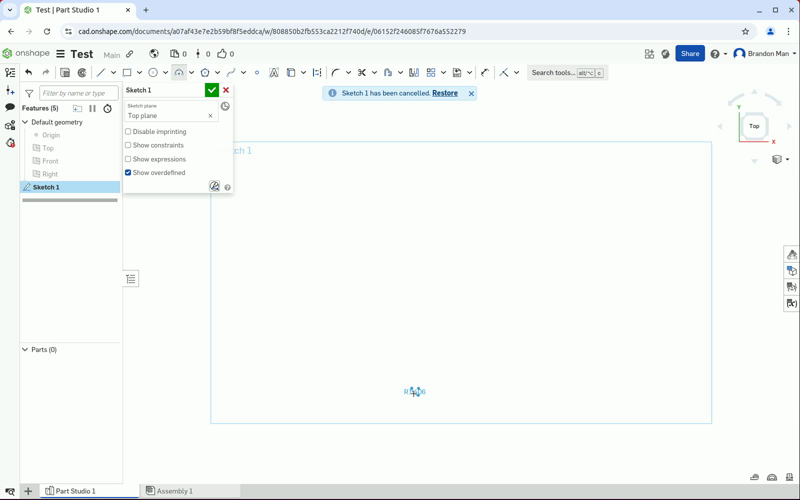
click(413, 393)
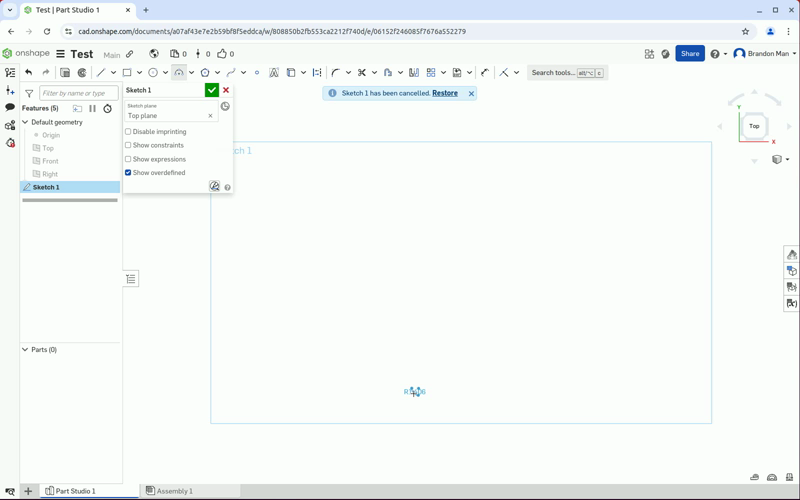
key_up(shift)
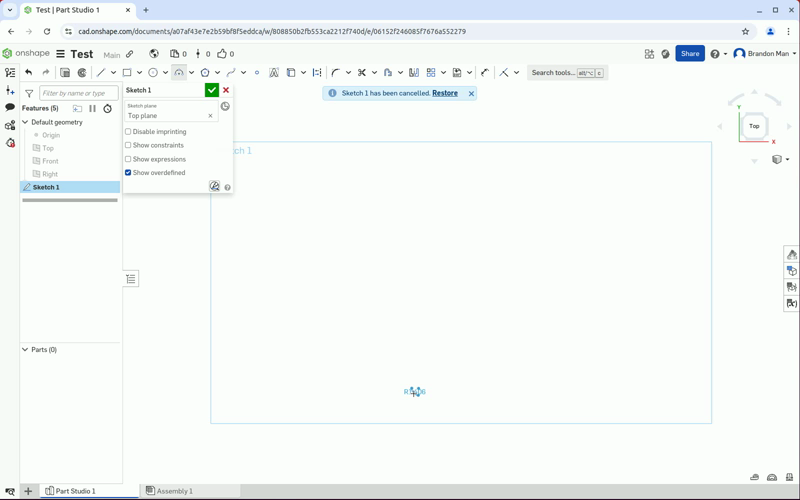
key(esc)
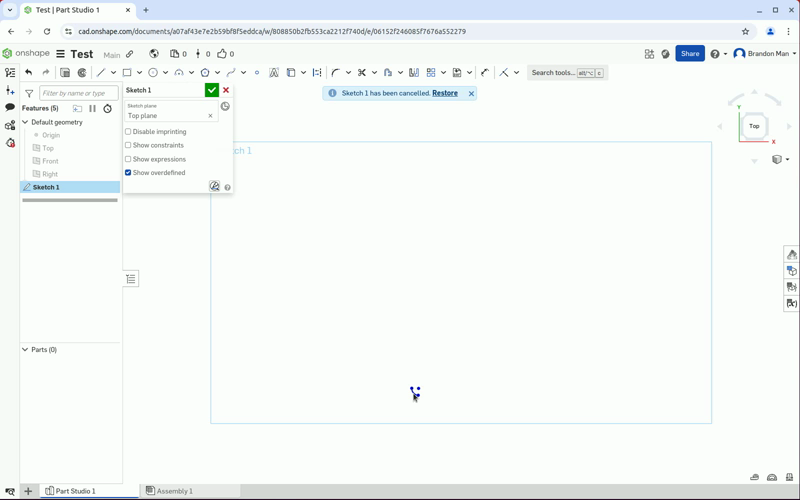
key(l)
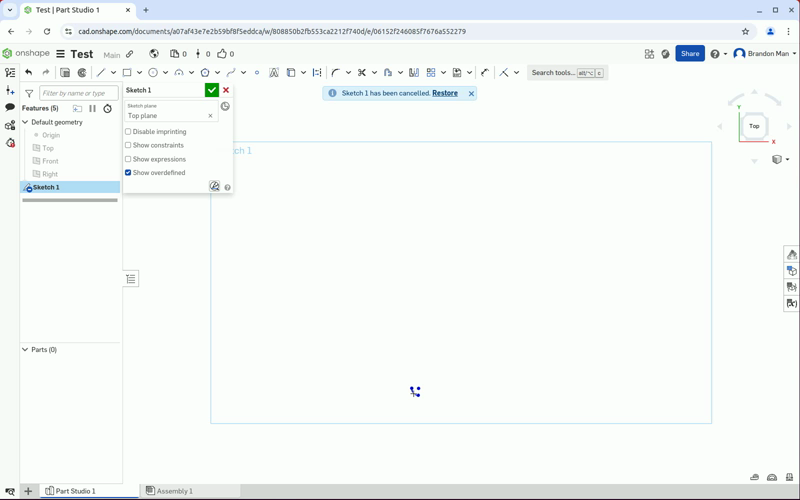
mouse_move(418, 395)
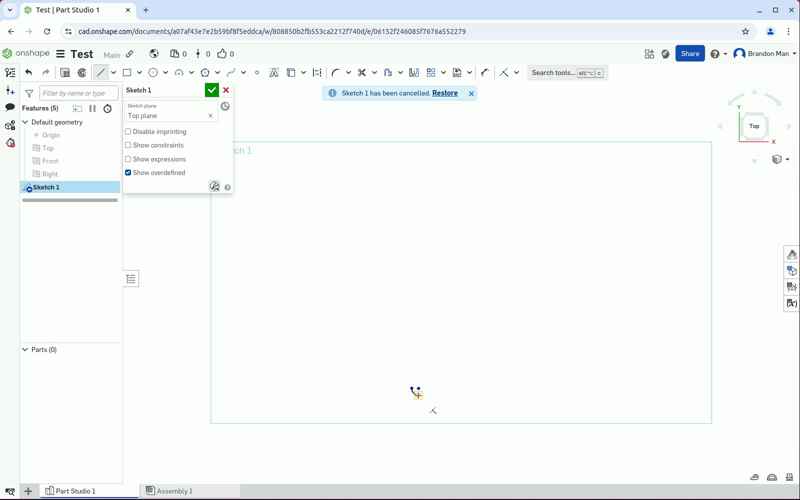
click(418, 395)
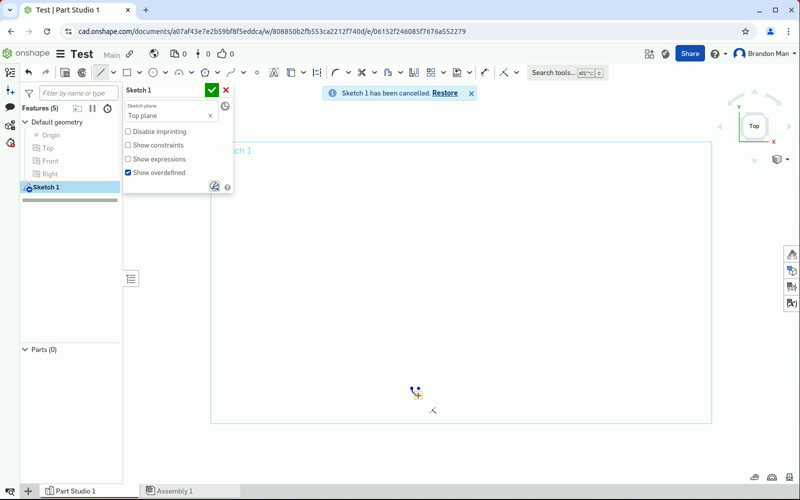
key_down(shift)
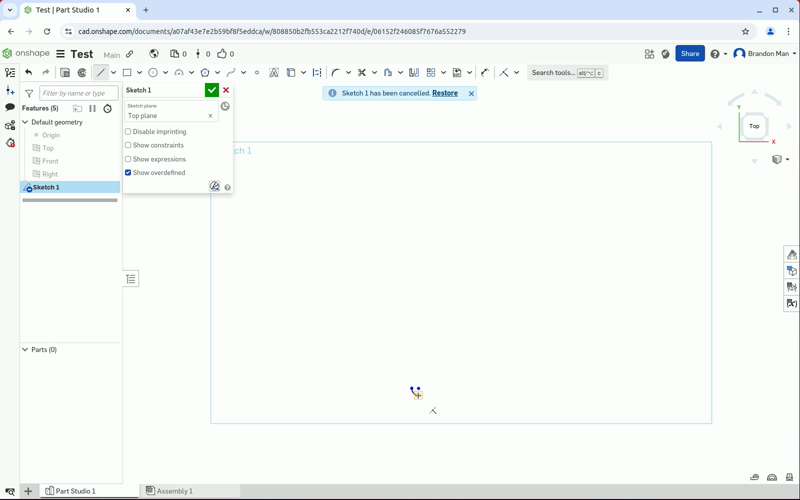
mouse_move(502, 395)
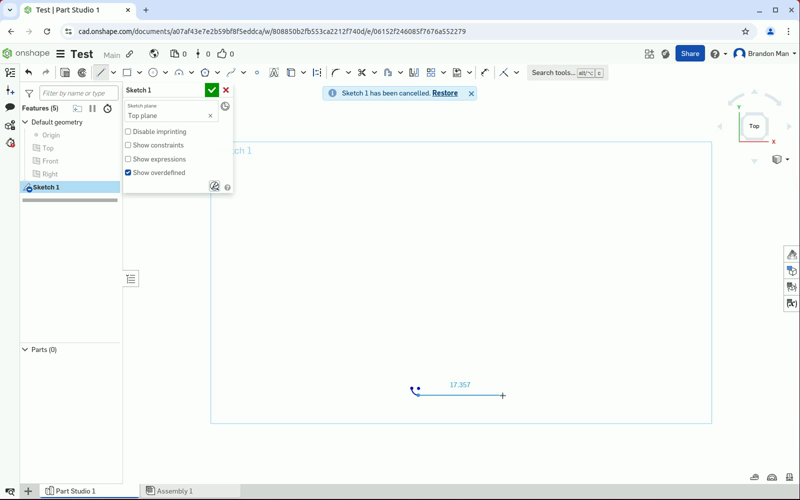
click(502, 395)
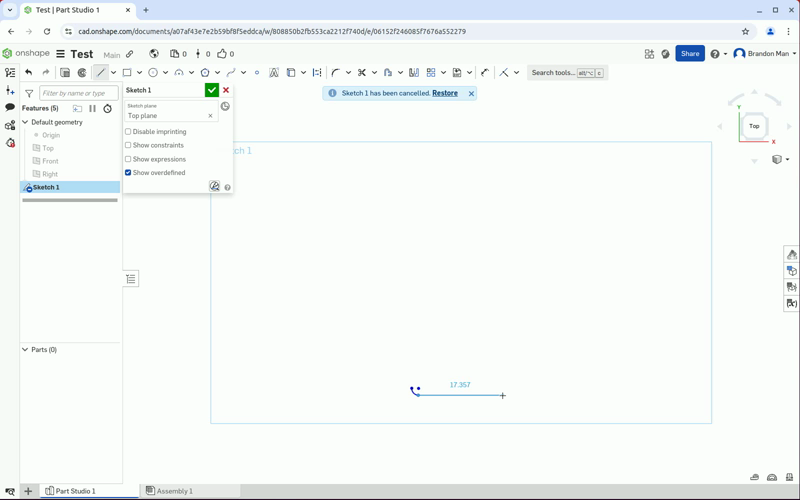
key_up(shift)
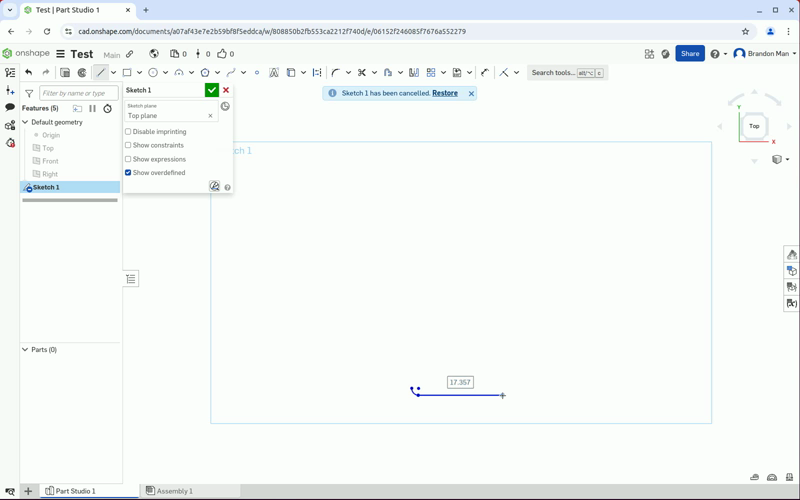
key(esc)
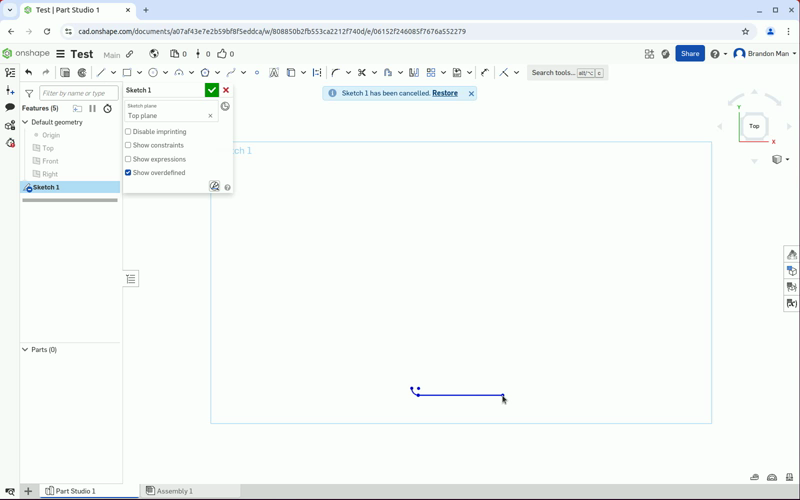
key(a)
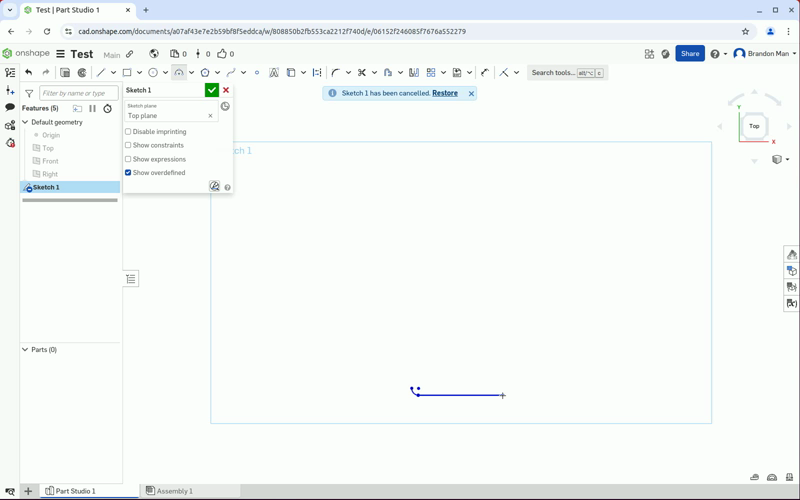
mouse_move(502, 395)
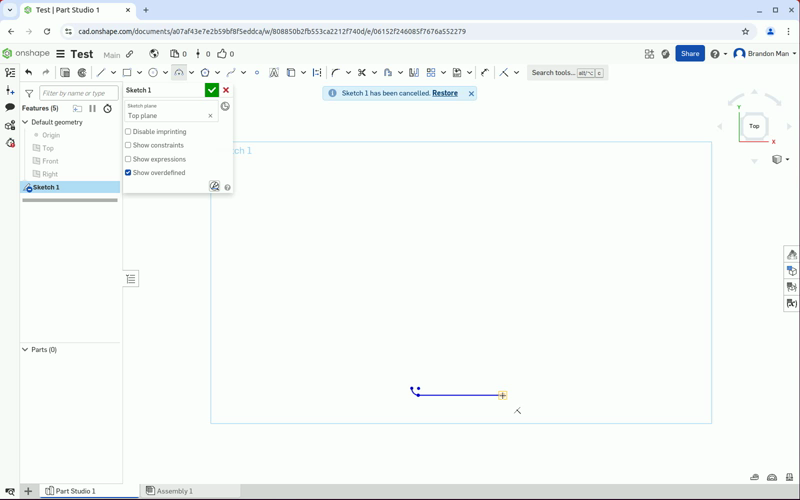
click(502, 395)
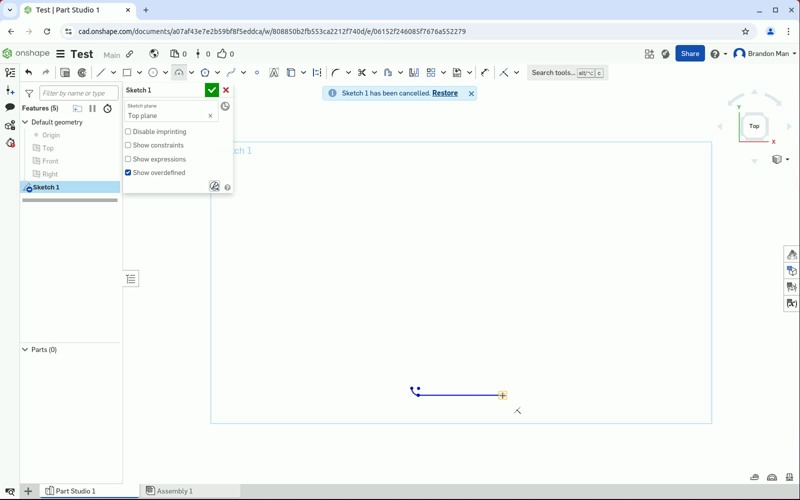
key_down(shift)
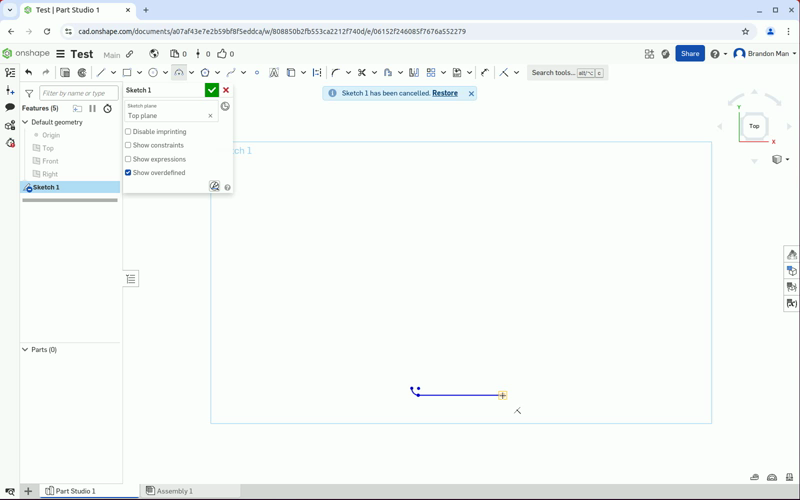
mouse_move(509, 388)
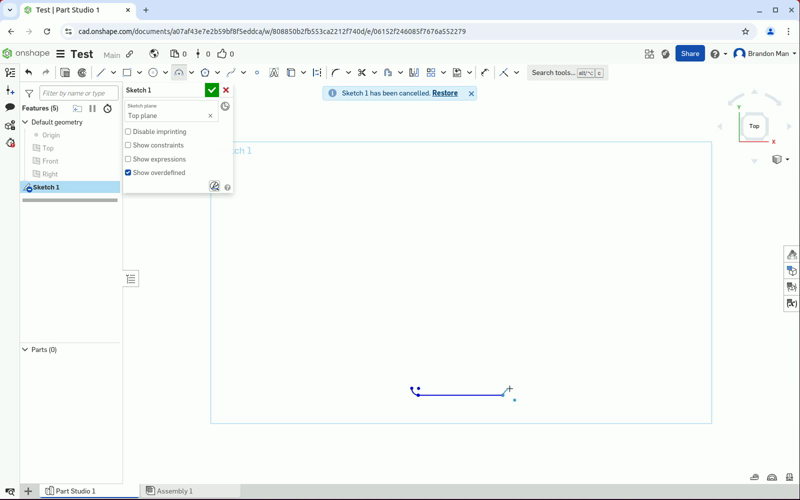
click(509, 388)
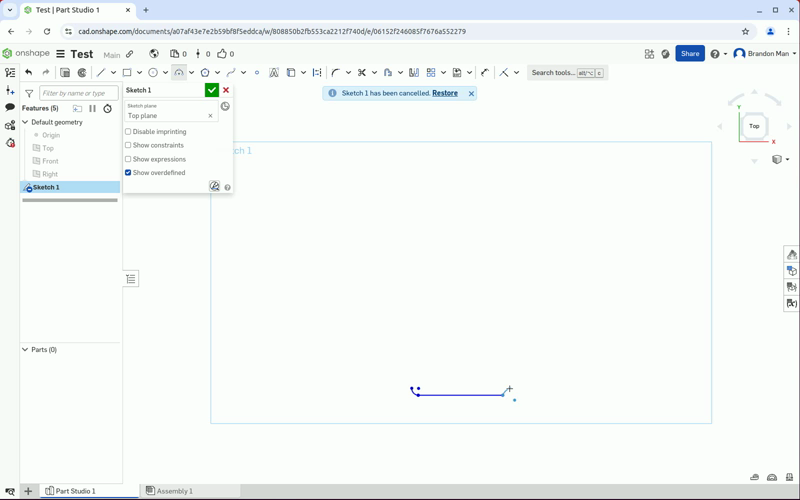
mouse_move(507, 393)
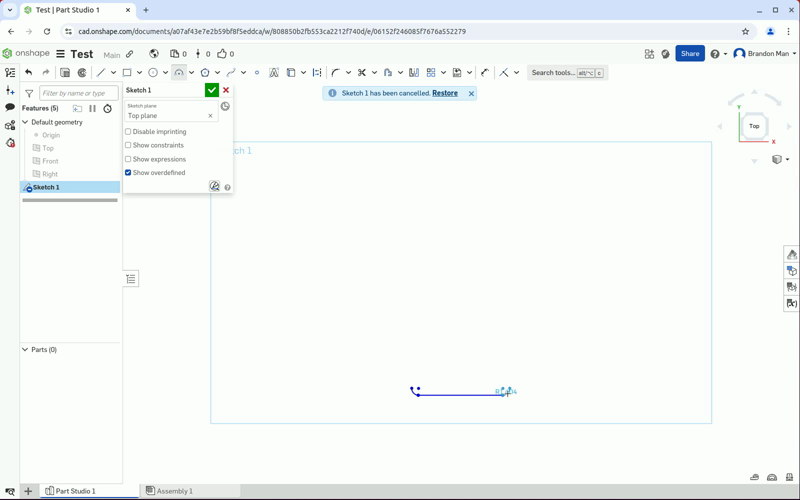
click(507, 393)
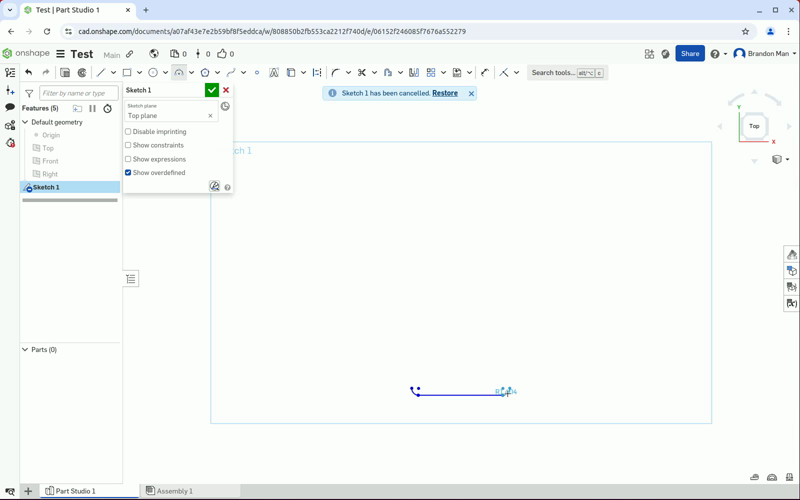
key_up(shift)
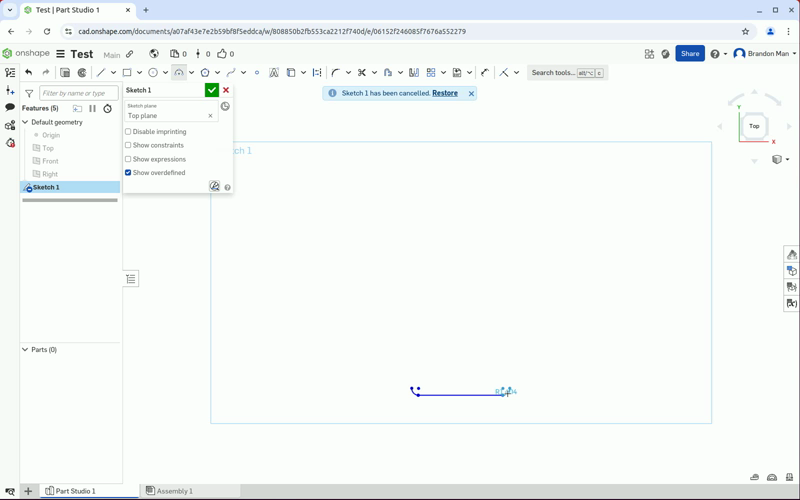
key(esc)
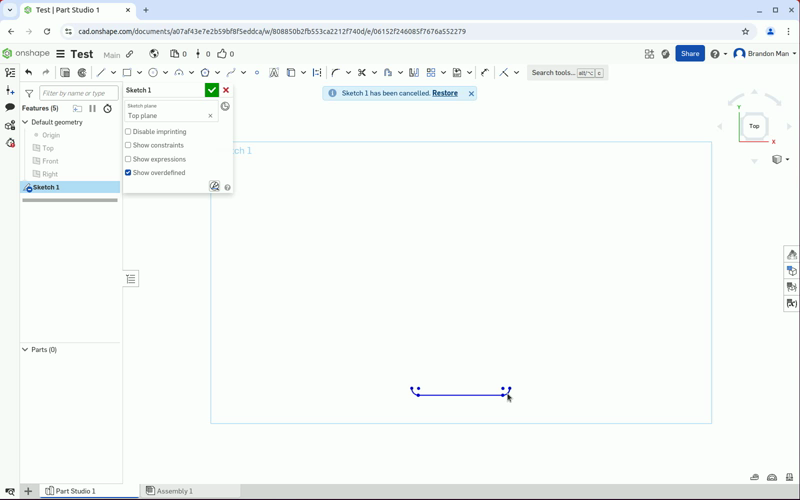
key(l)
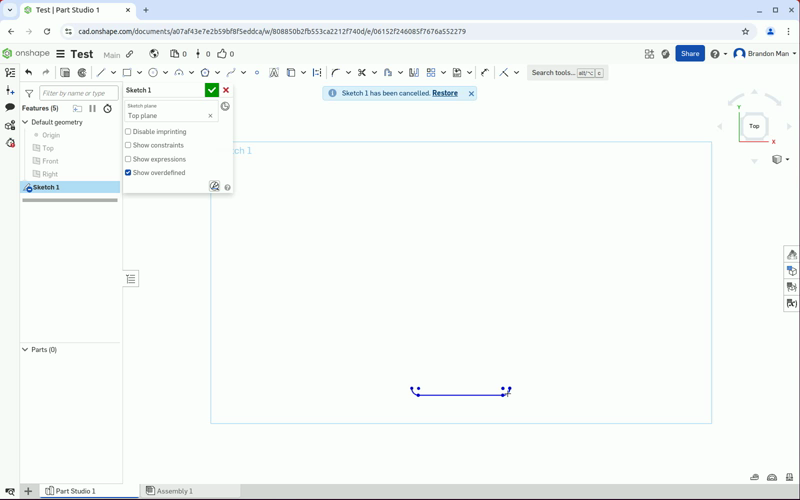
mouse_move(509, 388)
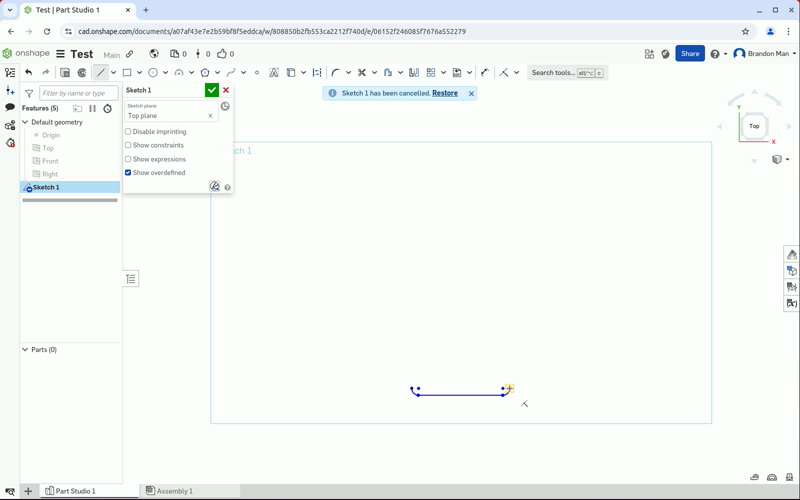
click(509, 388)
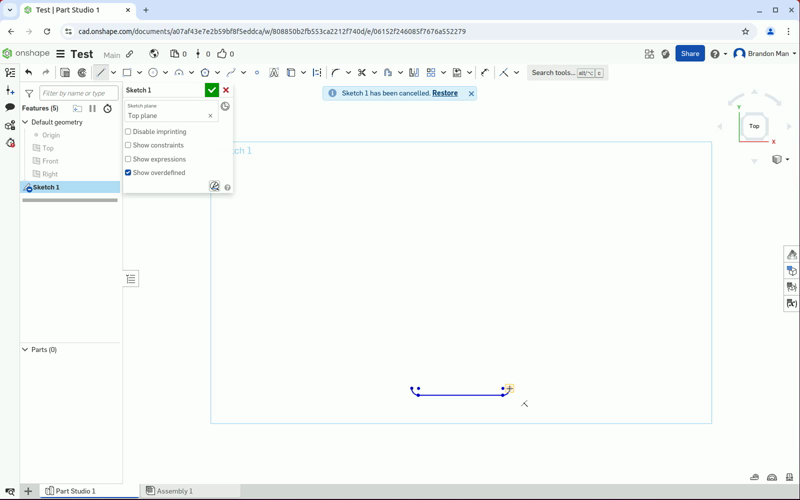
key_down(shift)
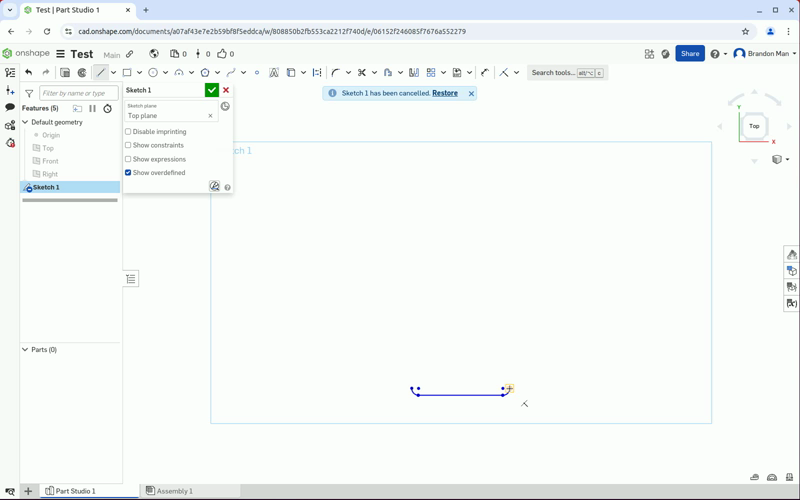
mouse_move(509, 178)
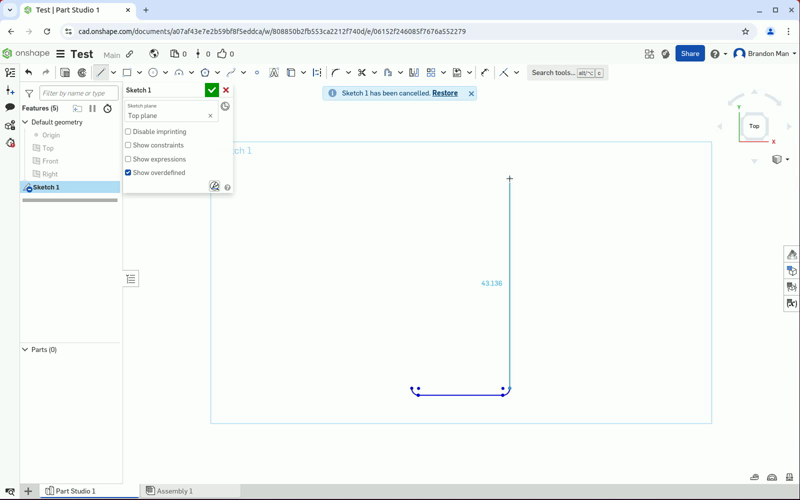
click(509, 178)
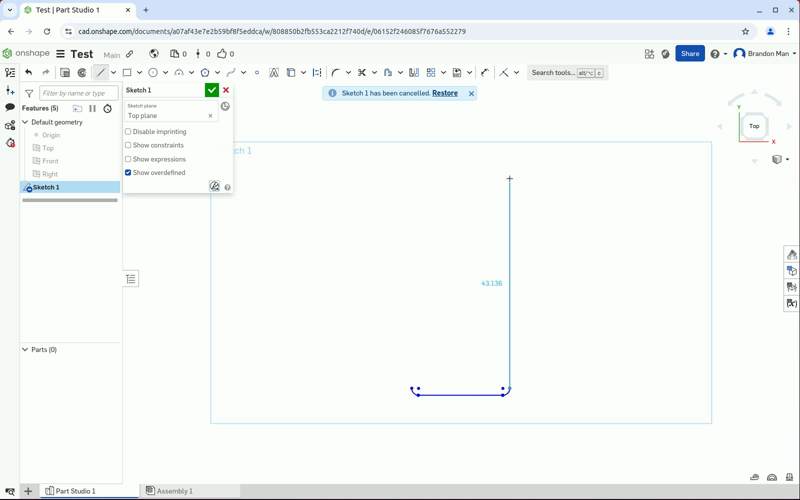
key_up(shift)
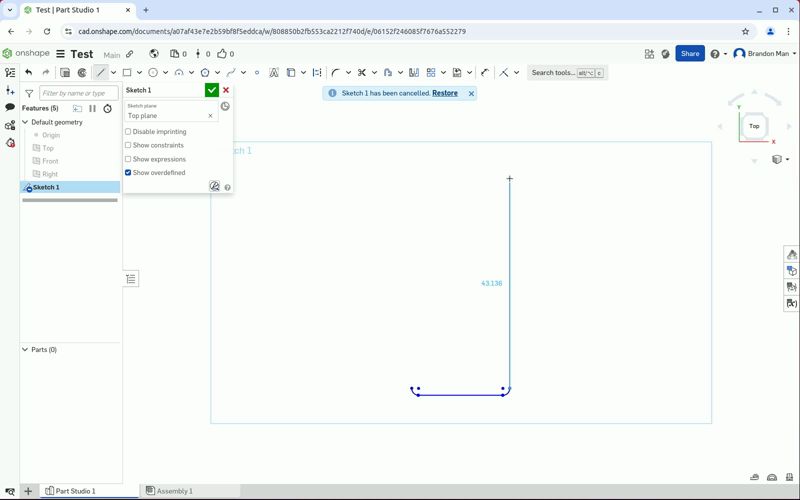
key(esc)
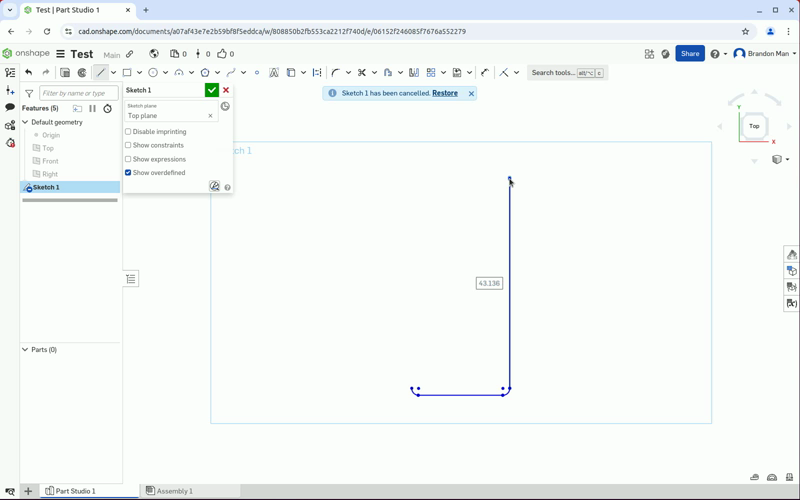
key(a)
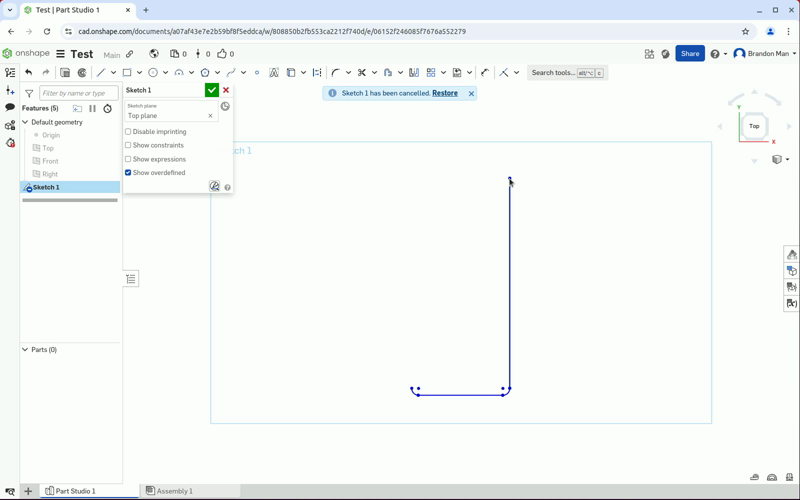
mouse_move(509, 178)
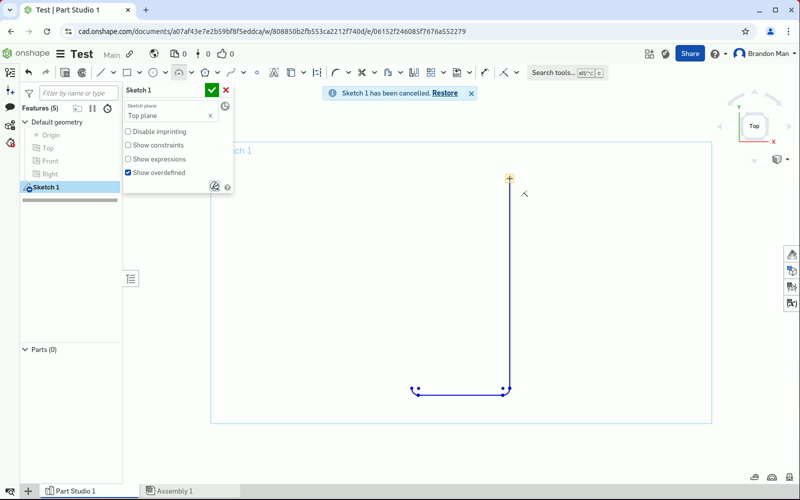
click(509, 178)
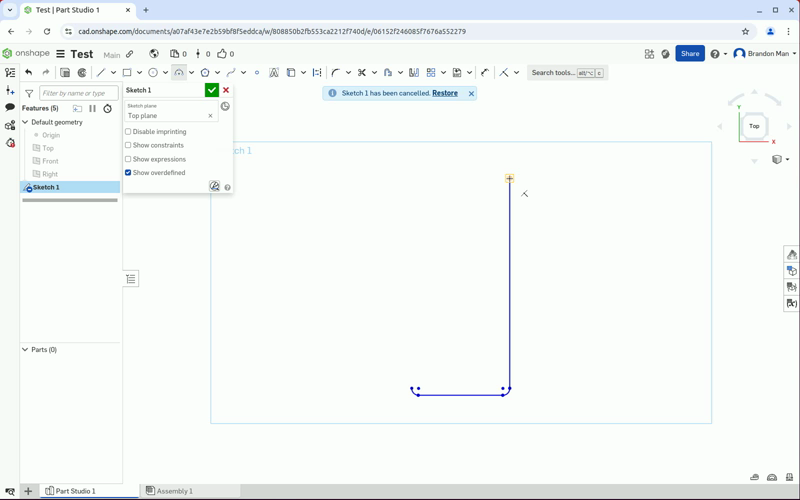
key_down(shift)
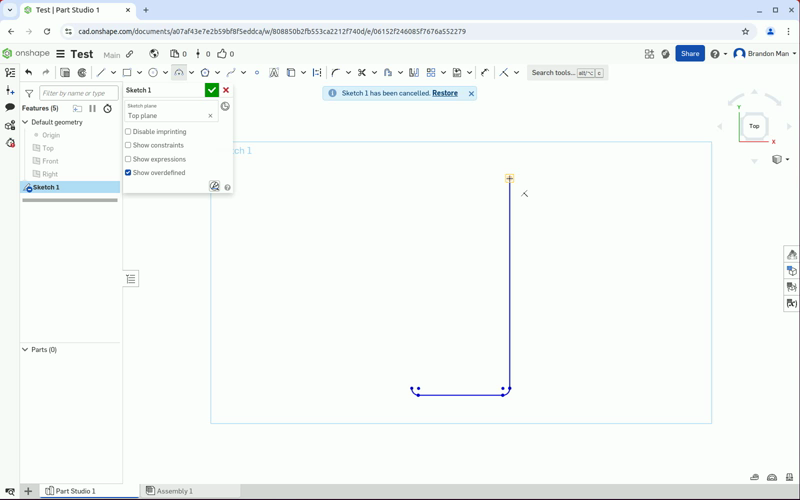
mouse_move(502, 171)
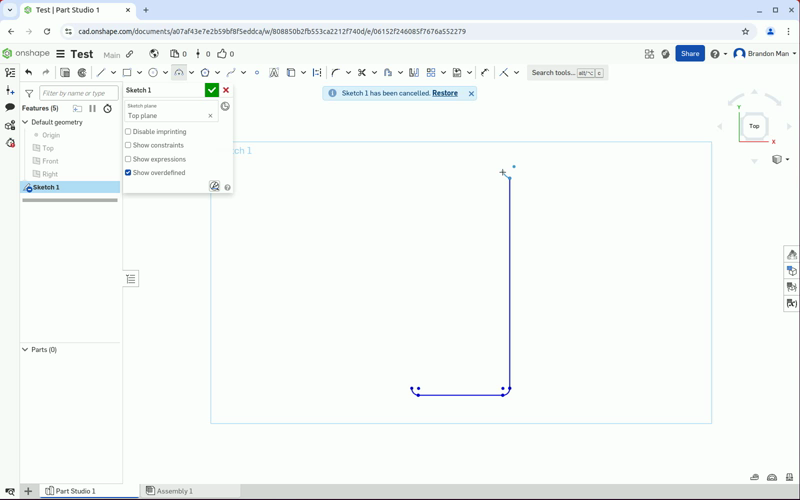
click(502, 171)
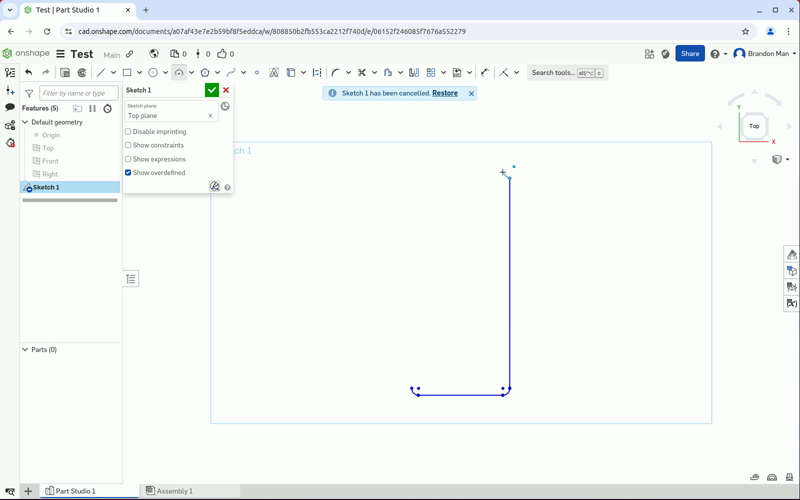
mouse_move(507, 173)
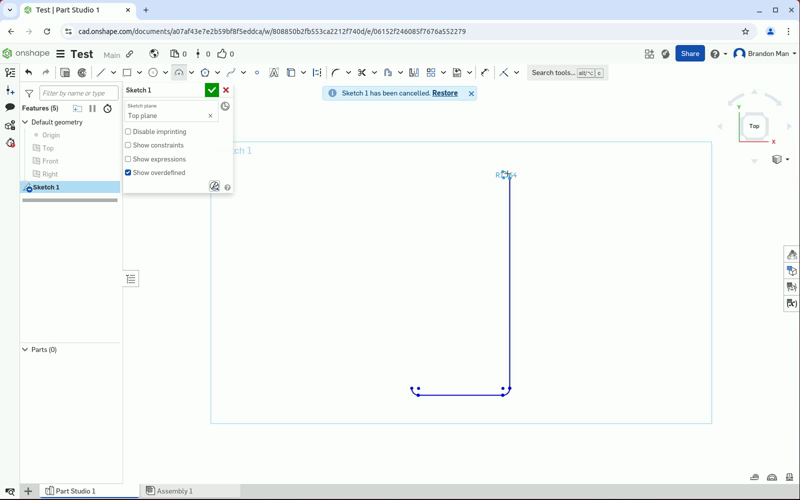
click(507, 173)
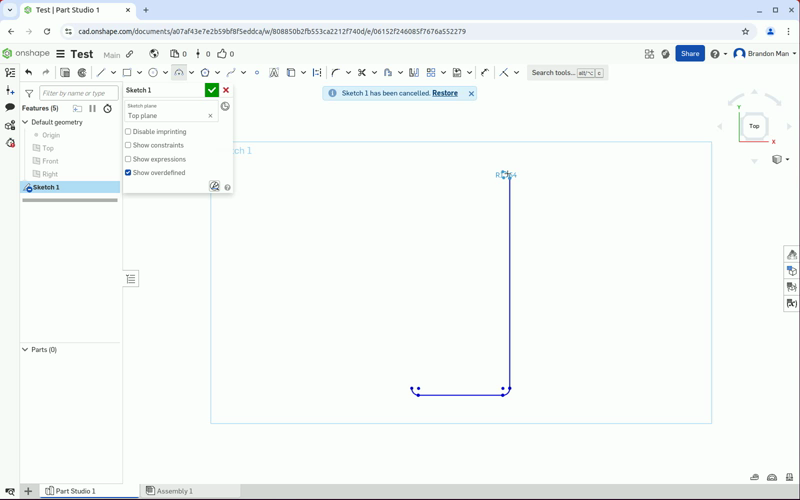
key_up(shift)
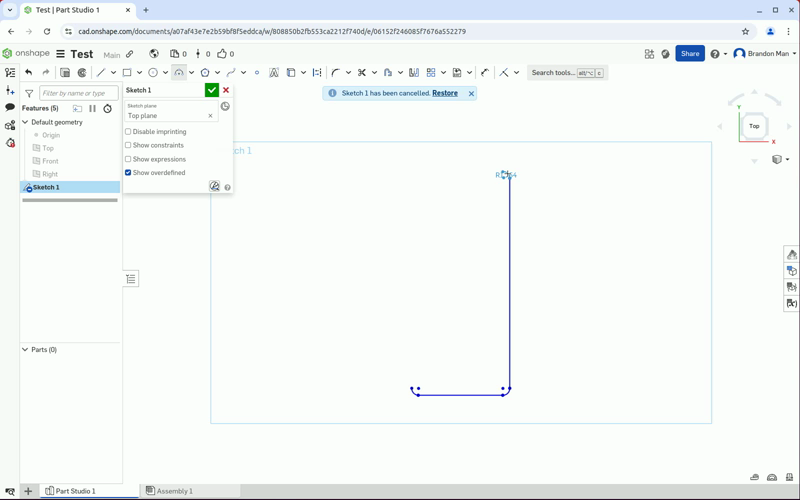
key(esc)
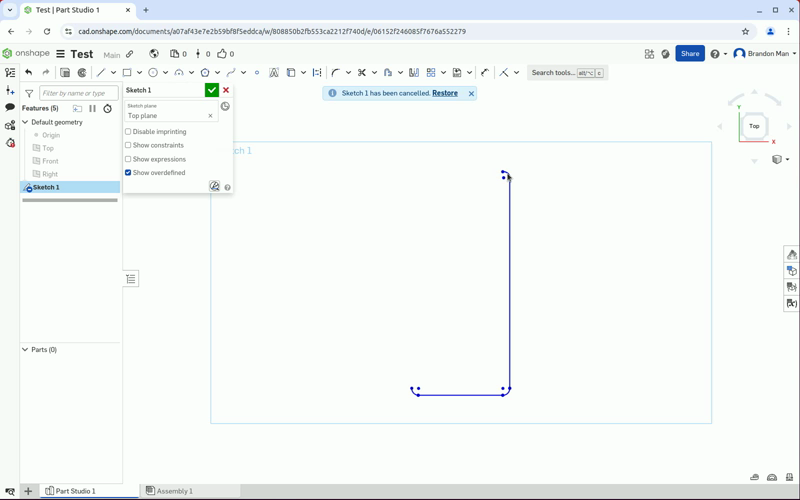
key(l)
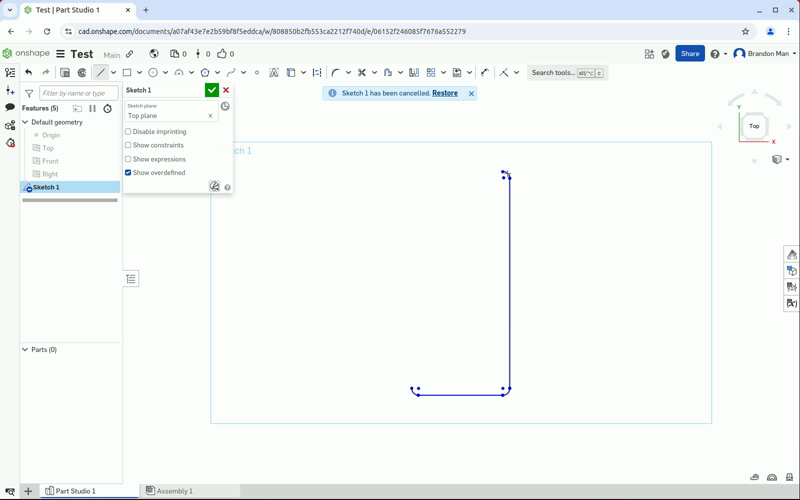
mouse_move(502, 171)
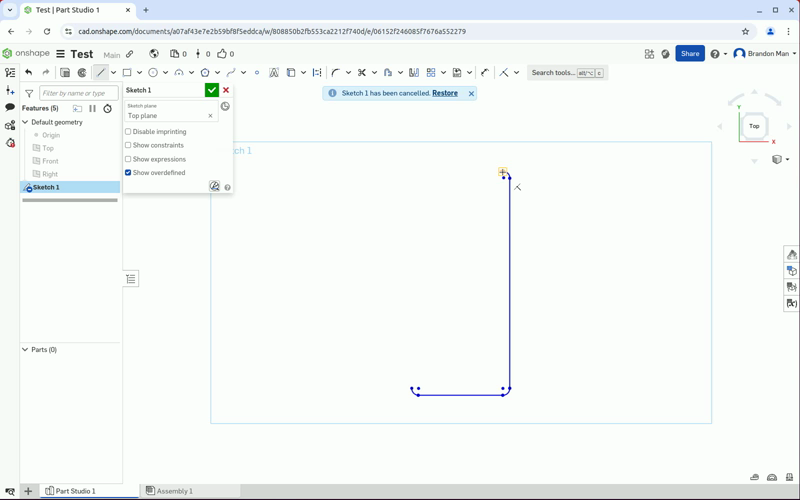
click(502, 171)
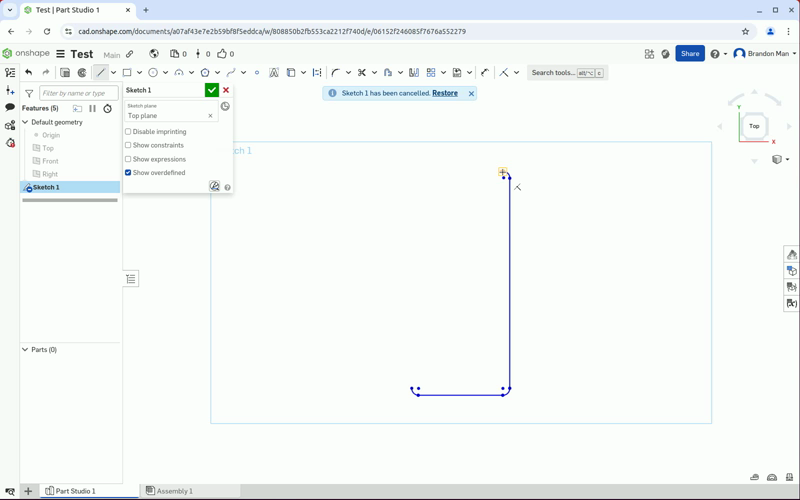
key_down(shift)
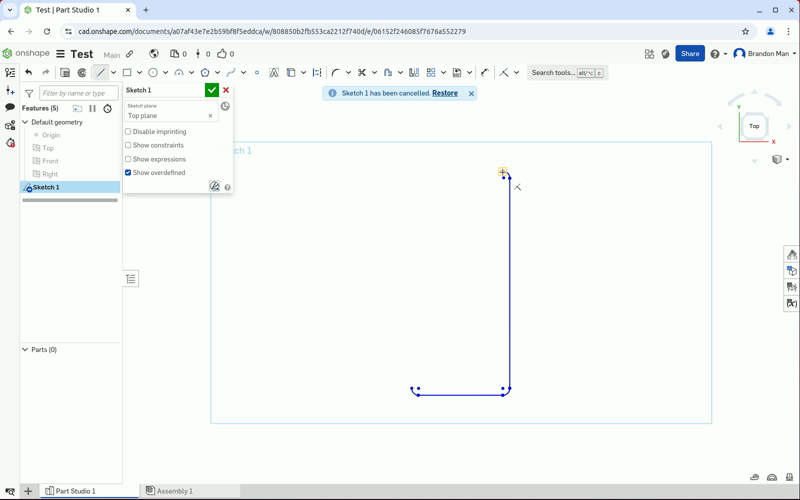
mouse_move(418, 171)
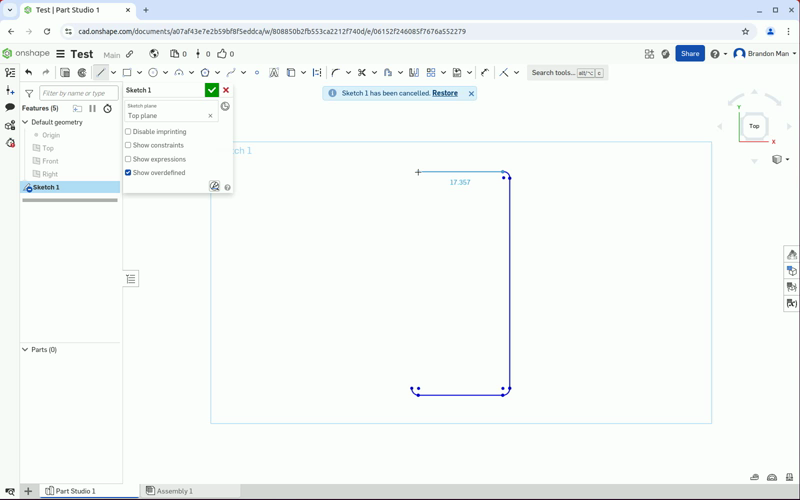
click(418, 171)
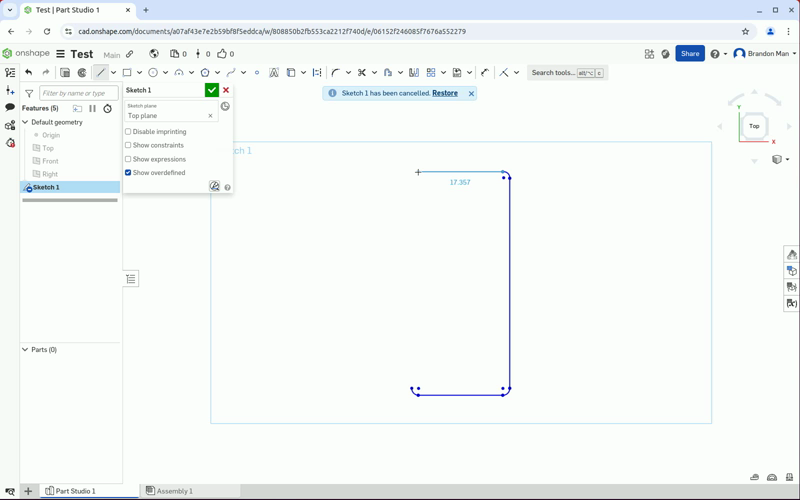
key_up(shift)
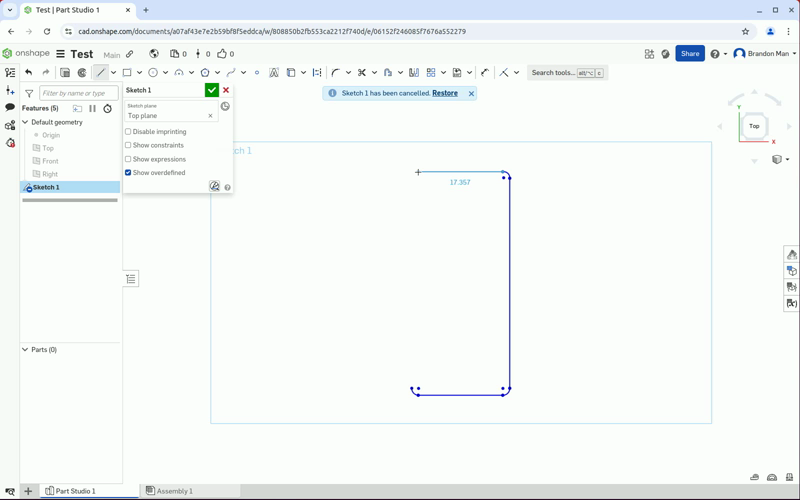
key(esc)
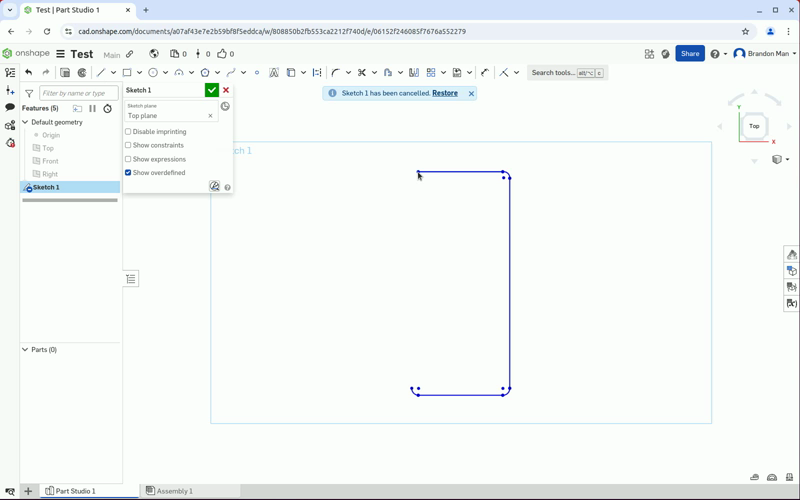
key(a)
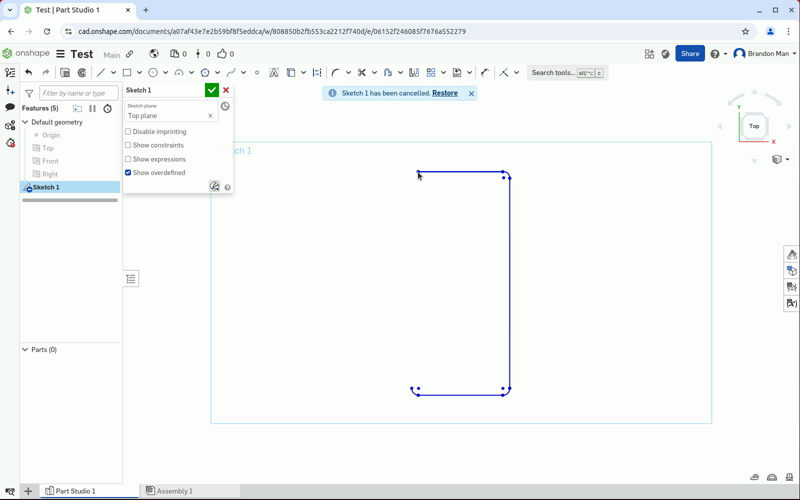
mouse_move(418, 171)
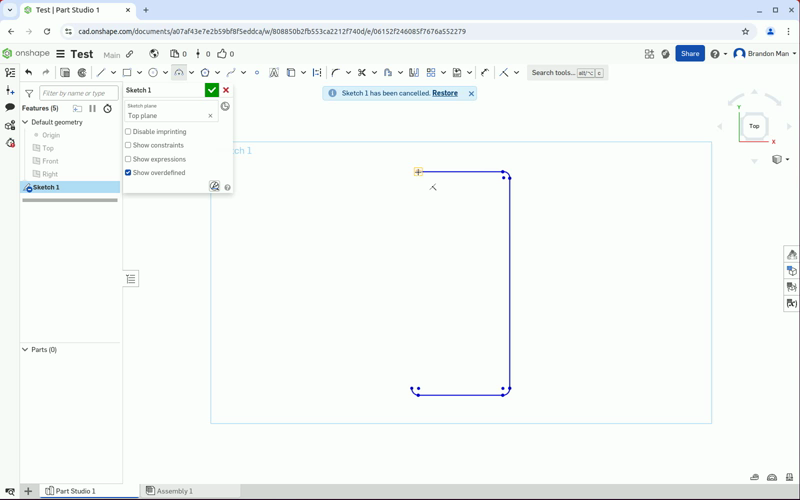
click(418, 171)
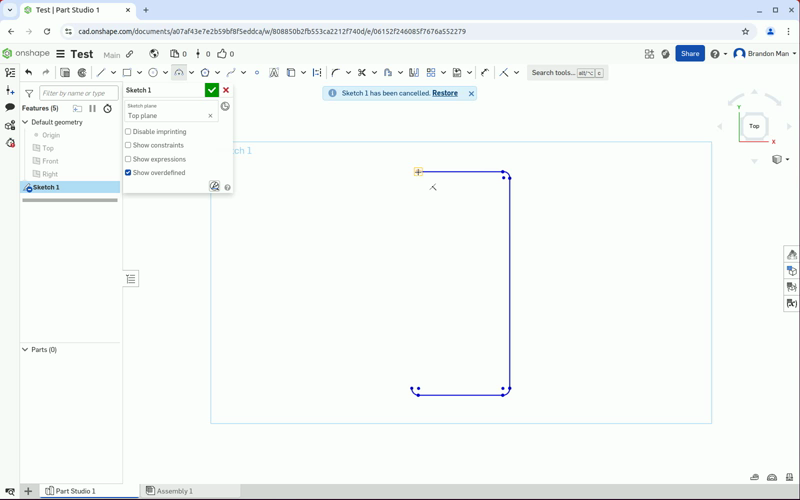
key_down(shift)
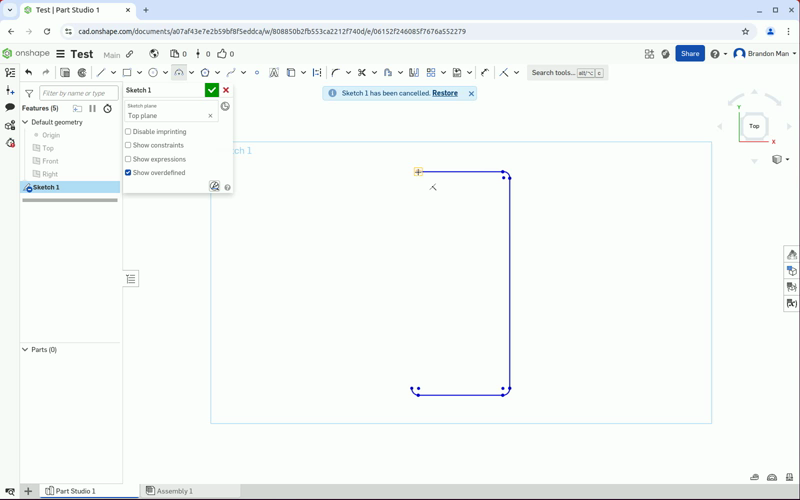
mouse_move(411, 178)
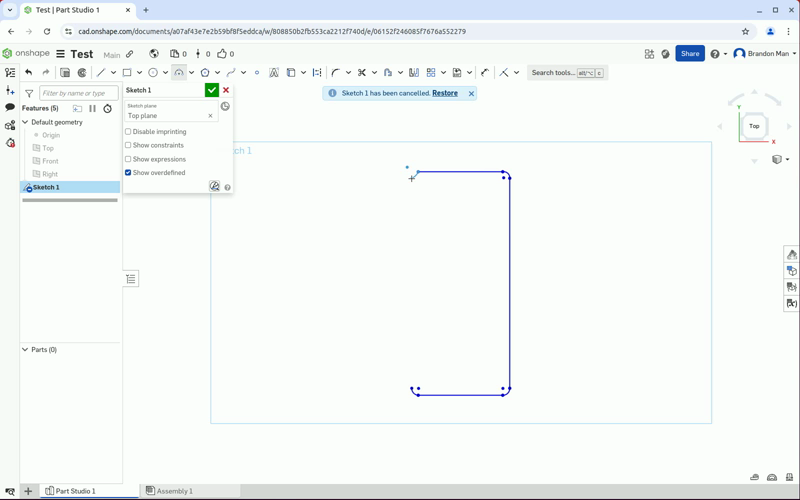
click(411, 178)
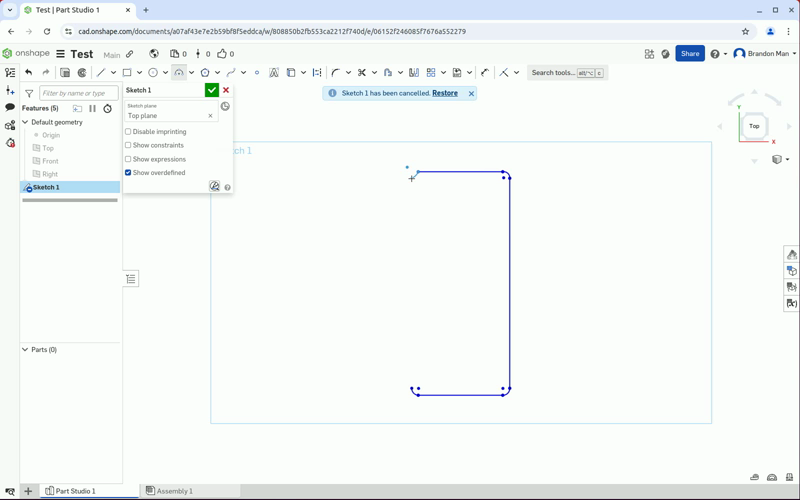
mouse_move(413, 173)
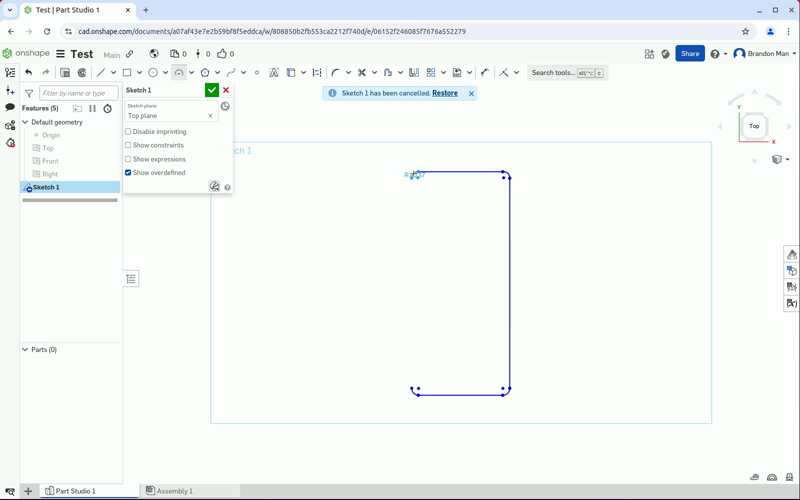
click(413, 173)
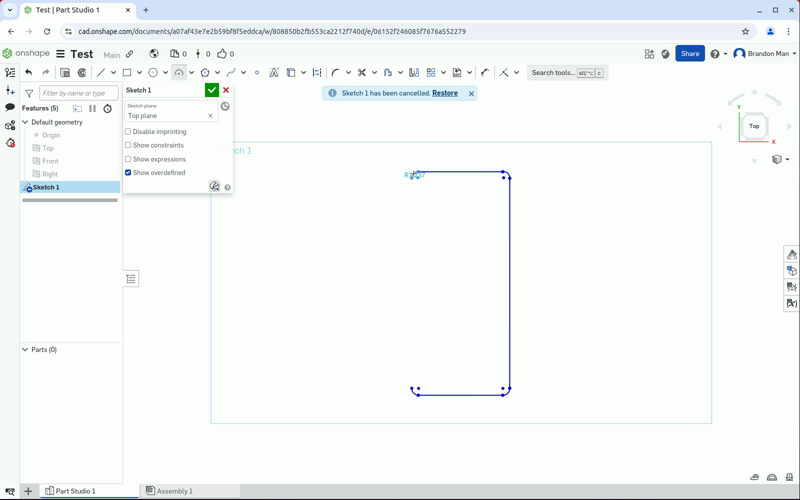
key_up(shift)
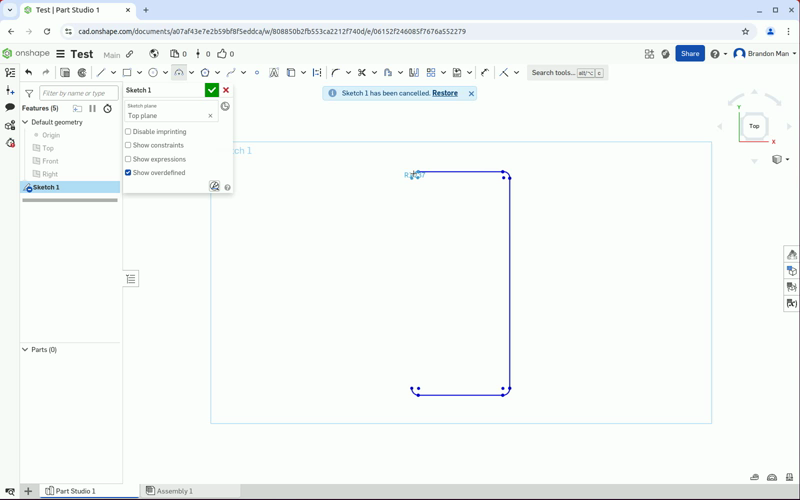
key(esc)
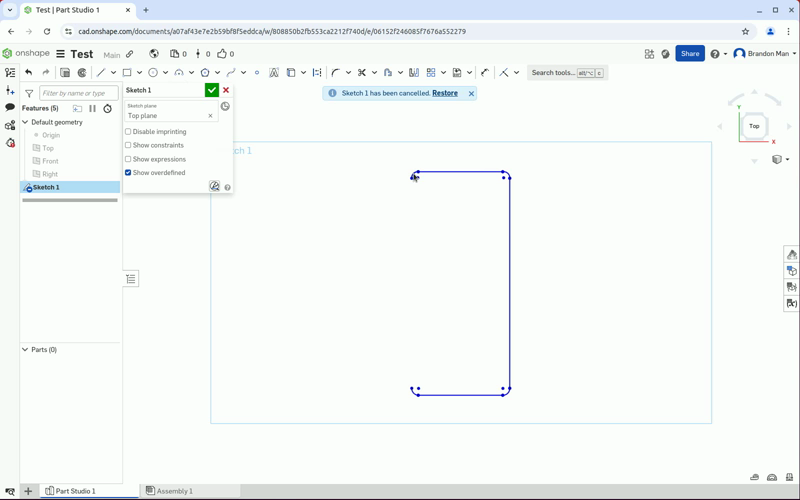
key(l)
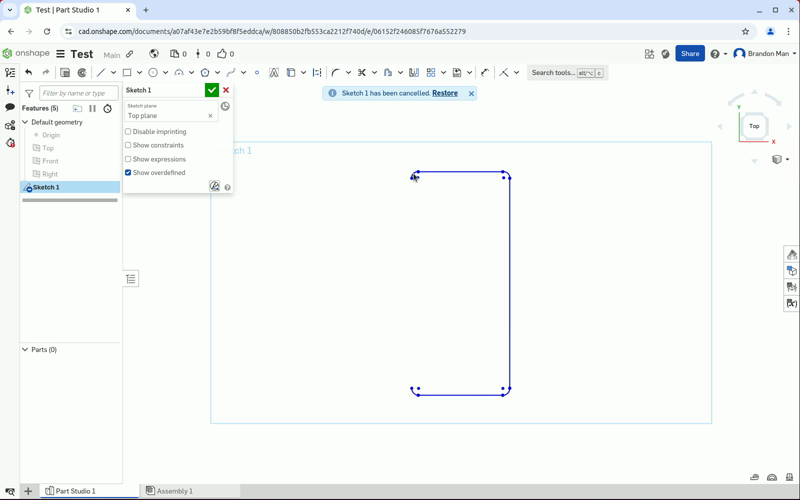
mouse_move(411, 178)
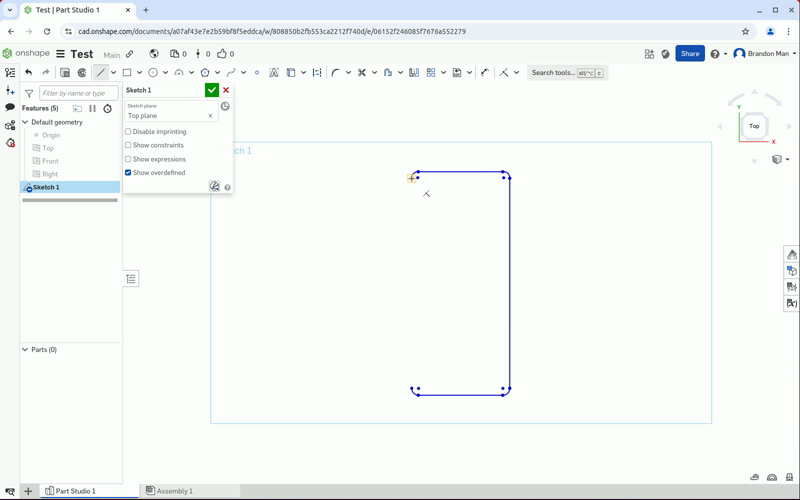
click(411, 178)
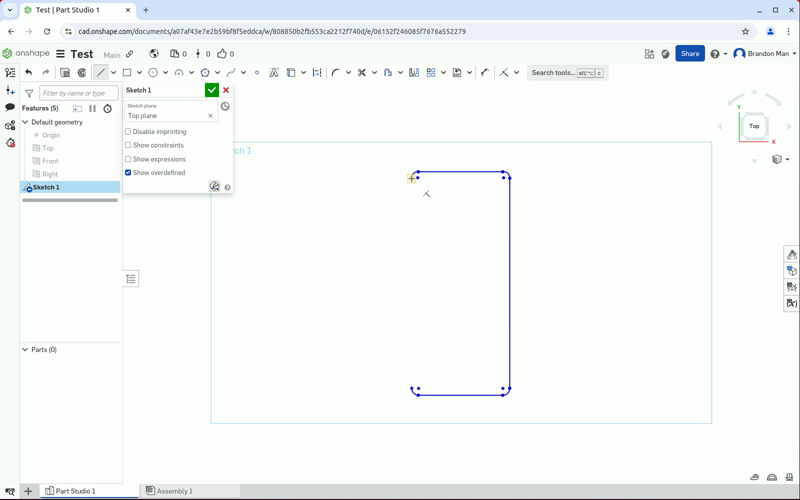
key_down(shift)
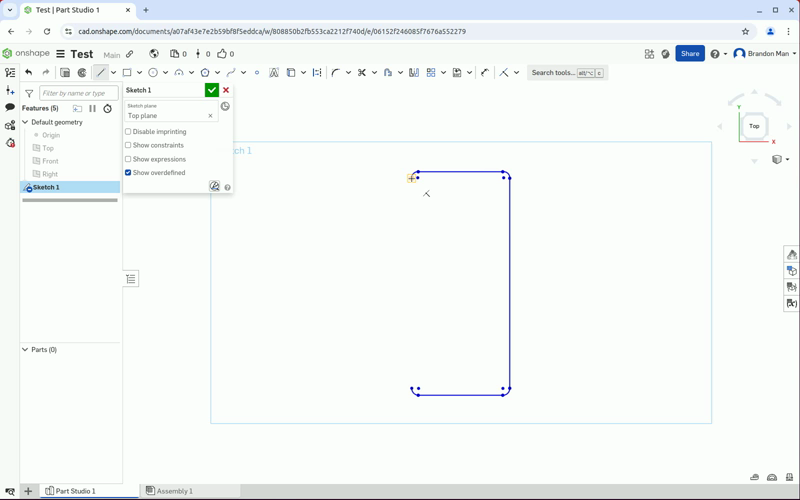
mouse_move(411, 388)
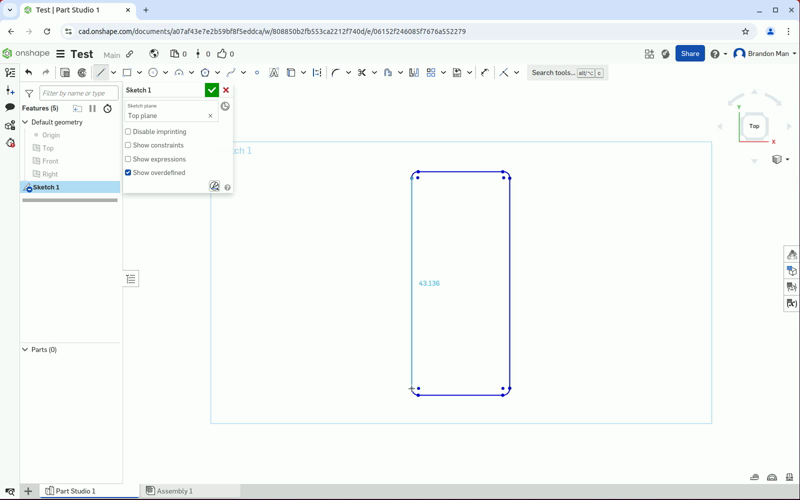
key_up(shift)
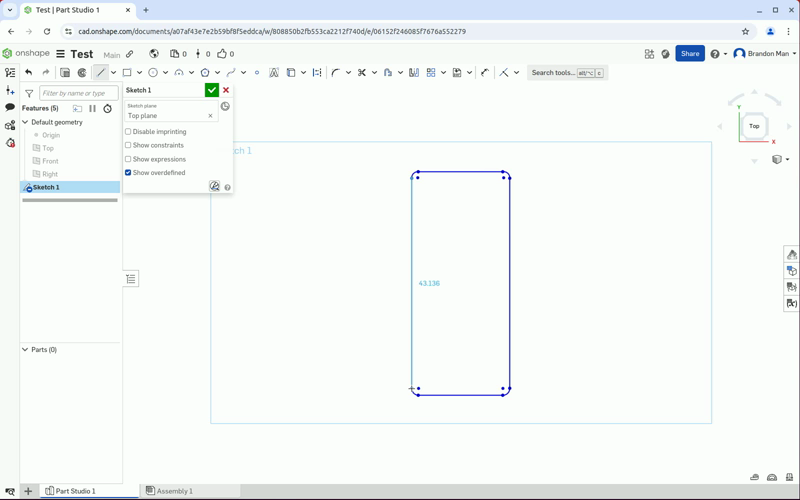
click(411, 388)
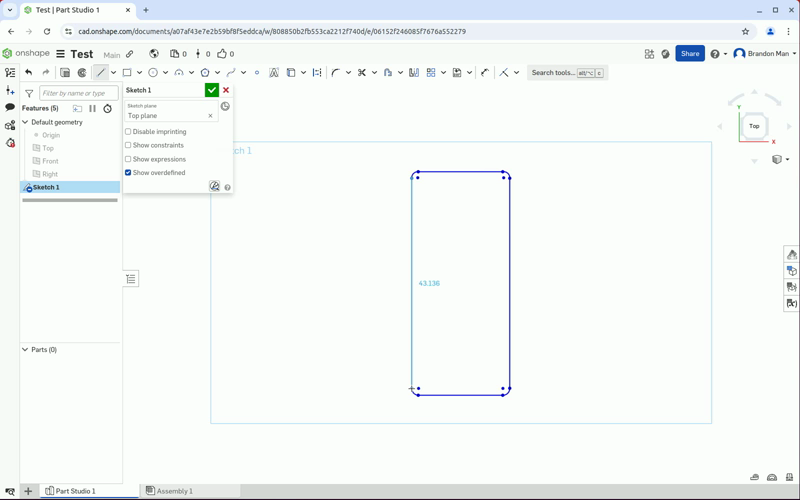
key(esc)
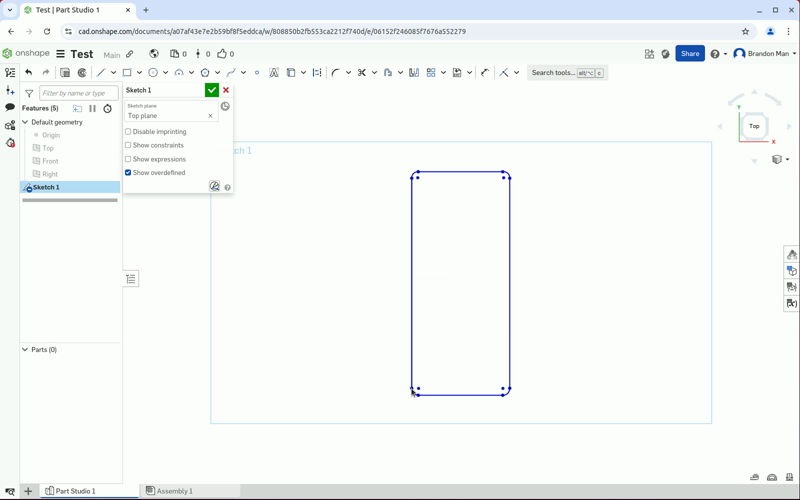
mouse_move(476, 233)
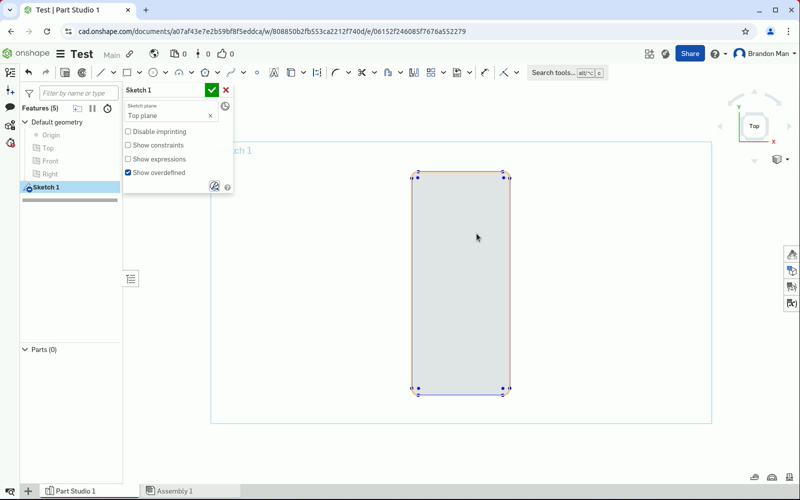
click(476, 233)
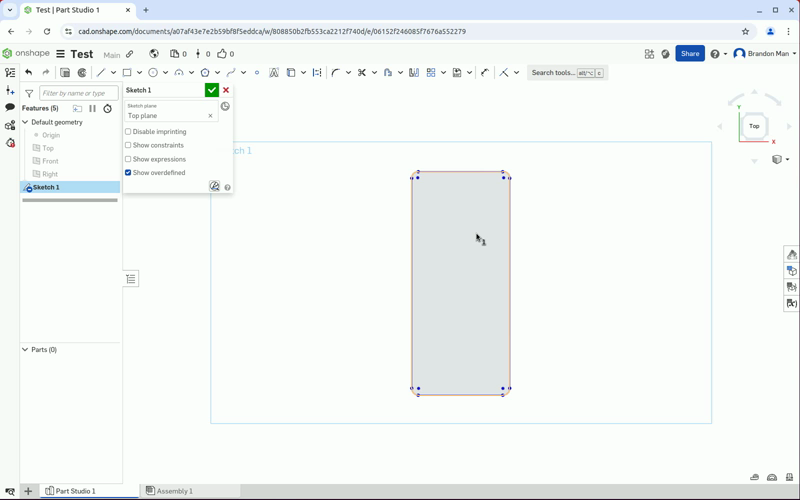
mouse_move(73, 352)
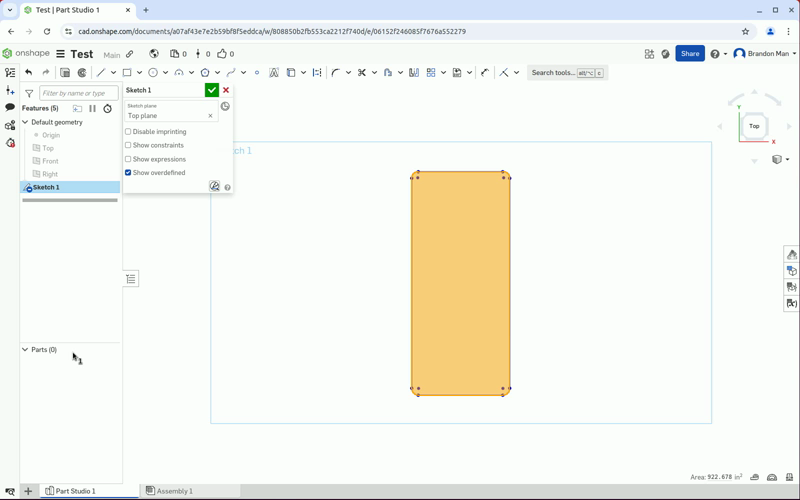
key(shift+y)
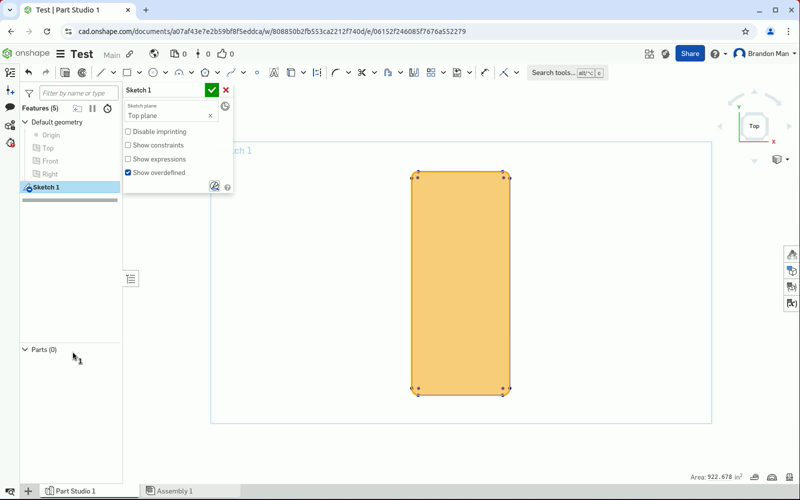
key(shift+e)
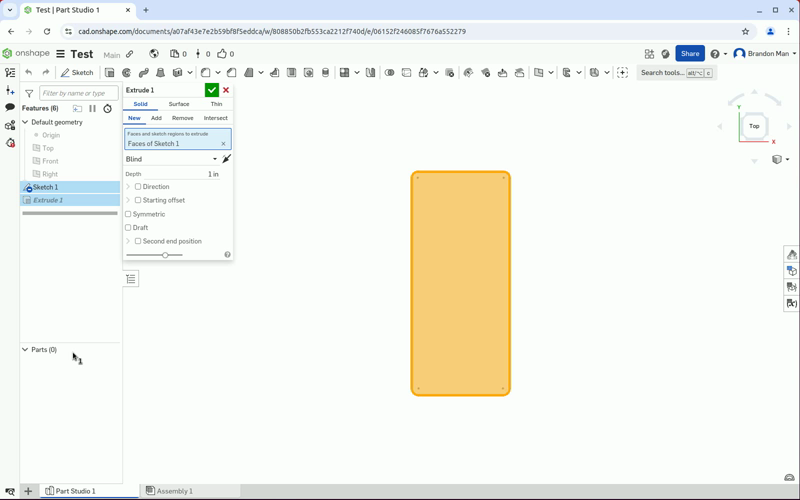
mouse_move(143, 106)
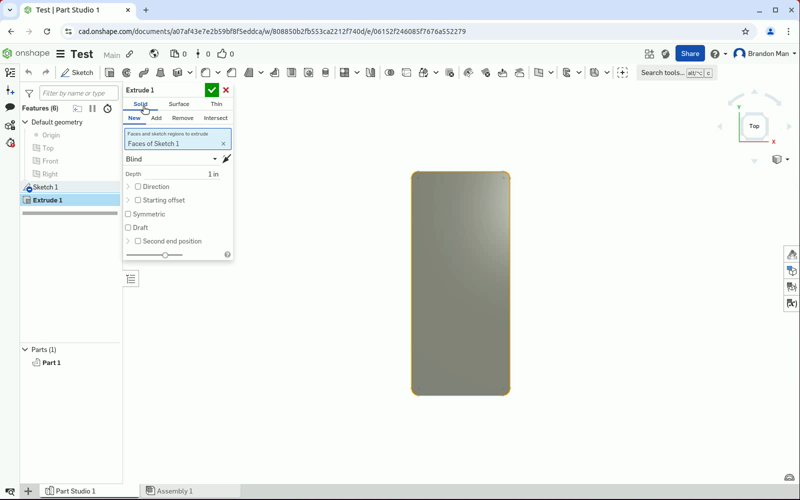
click(143, 106)
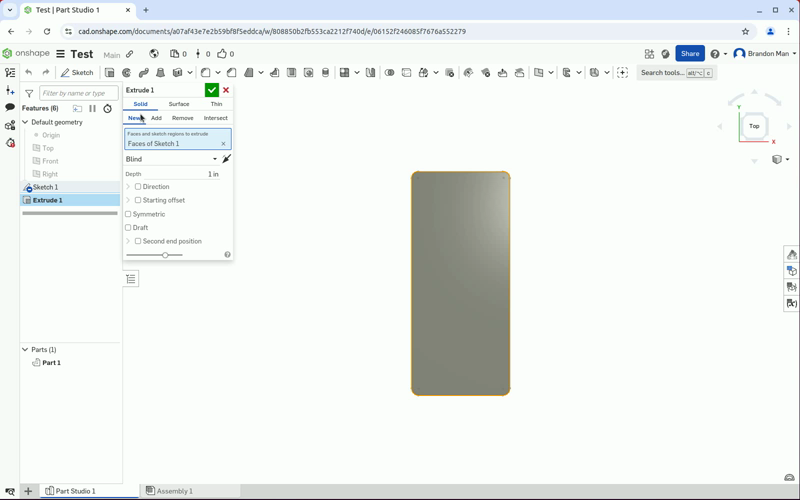
mouse_move(137, 120)
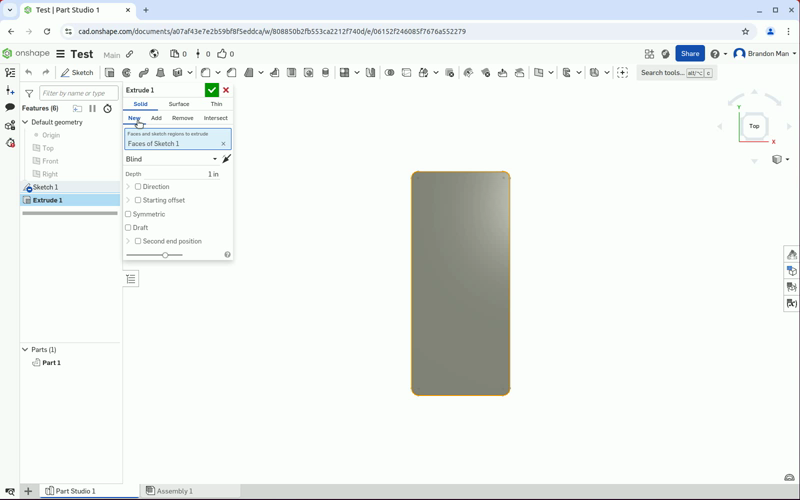
click(137, 120)
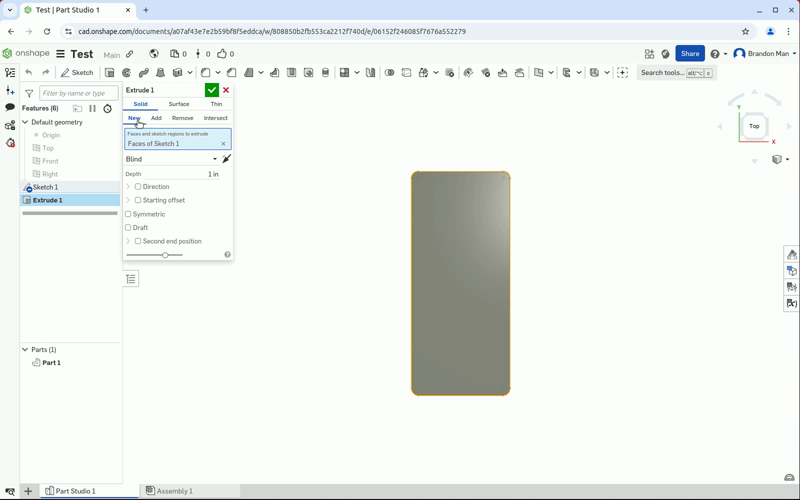
key(tab, 4)
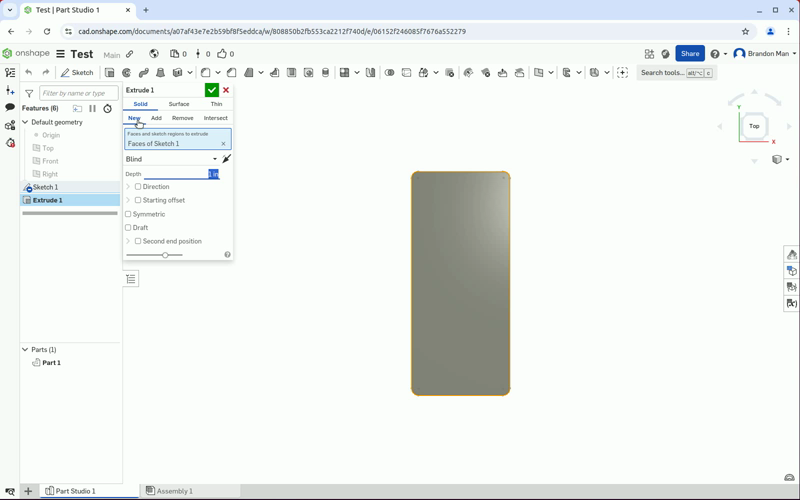
text(2.648)
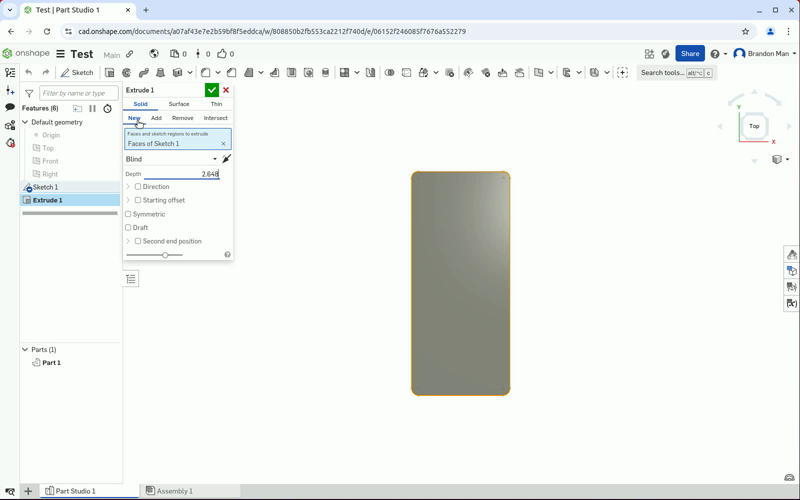
key(enter)
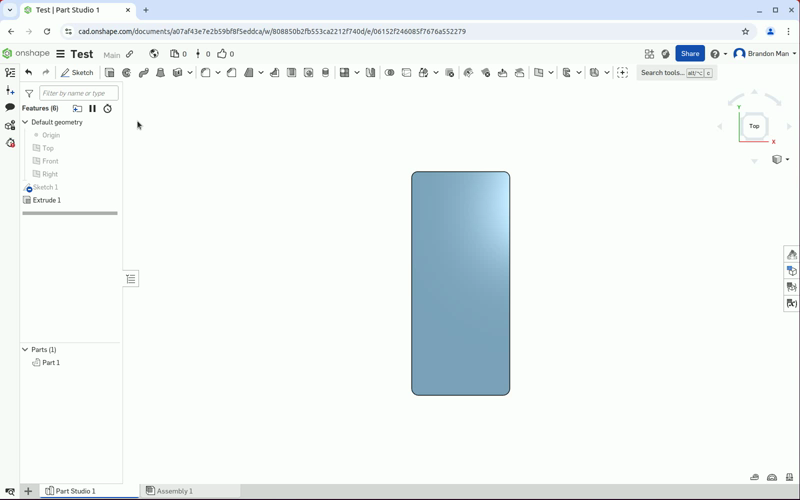
key(shift+h)
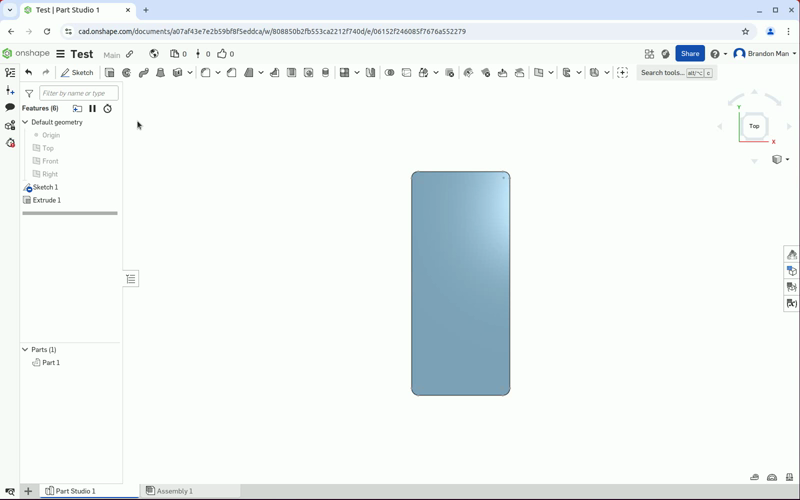
key(shift+h)
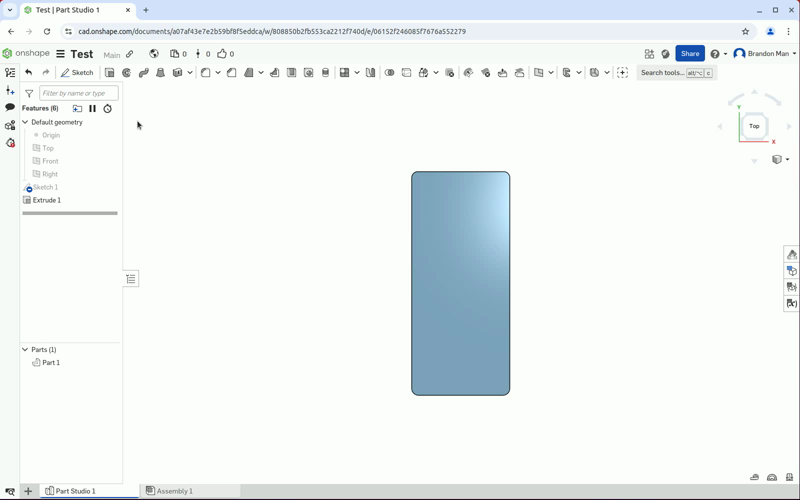
mouse_move(73, 189)
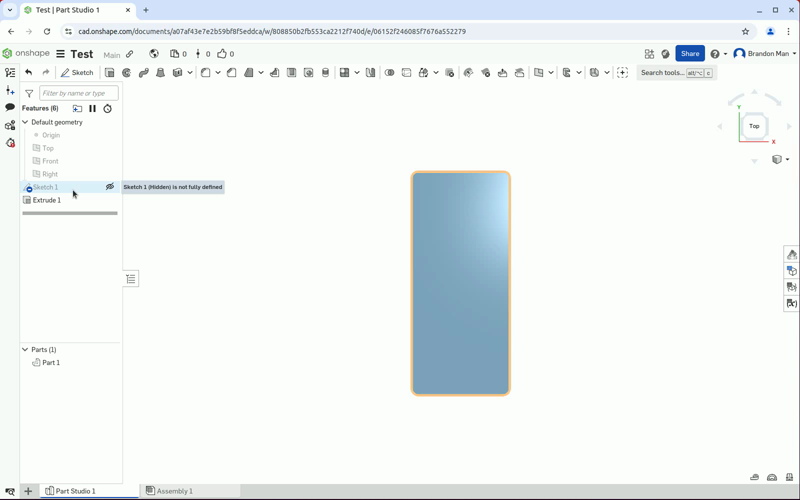
click(73, 189)
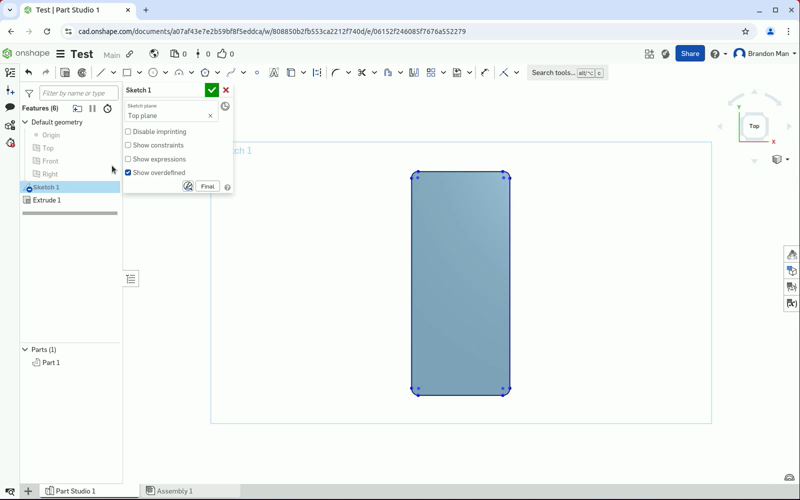
mouse_move(229, 92)
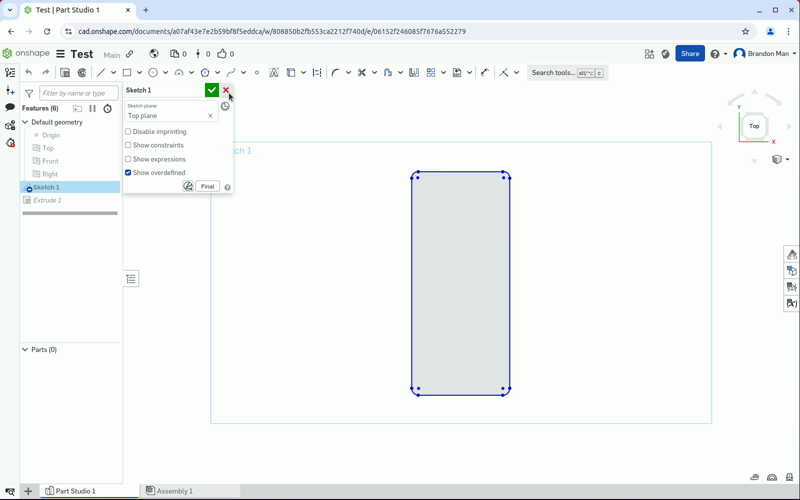
click(229, 92)
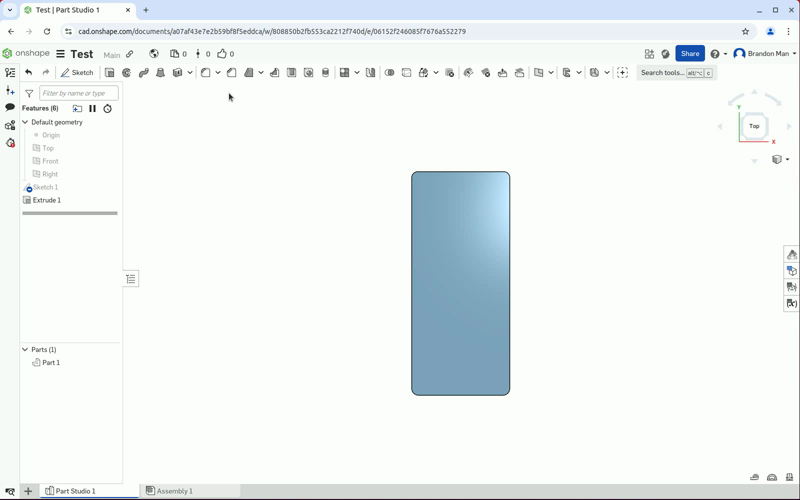
mouse_move(541, 75)
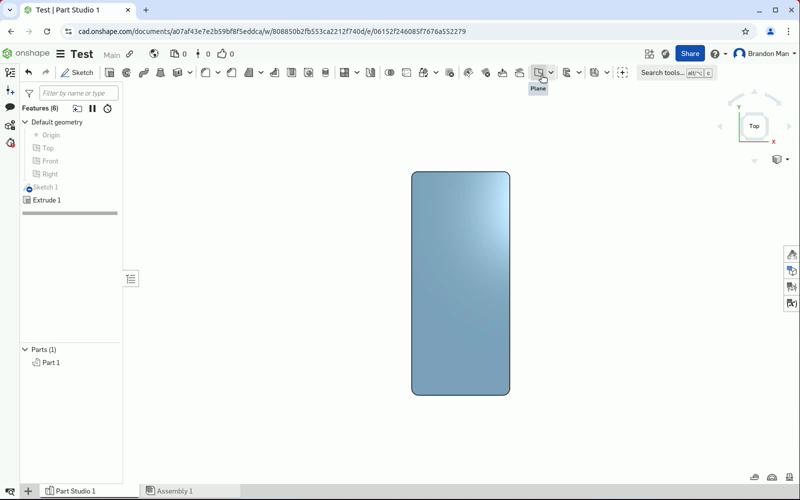
click(541, 75)
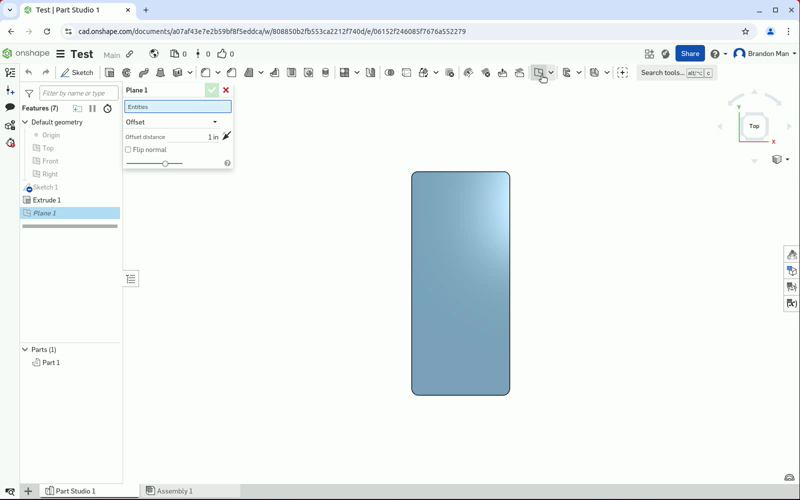
mouse_move(73, 150)
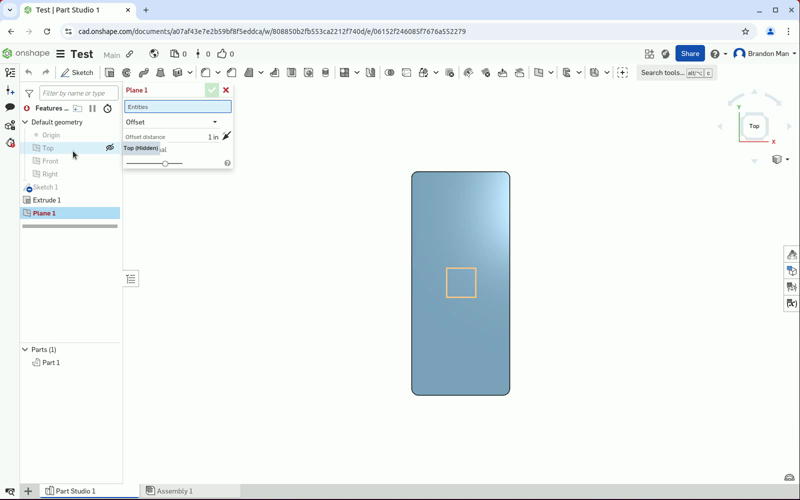
click(73, 150)
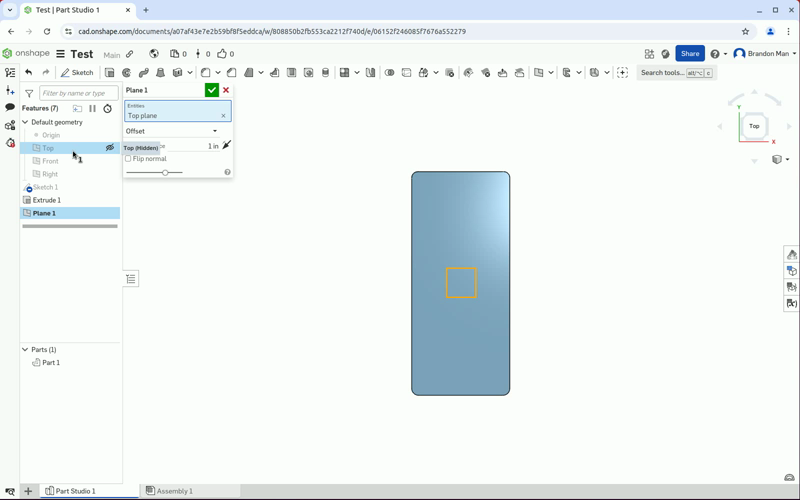
key(tab, 2)
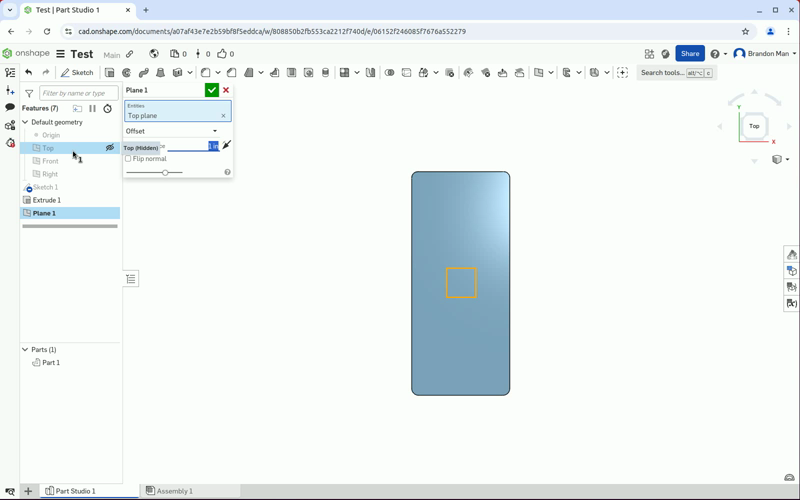
text(2.65)
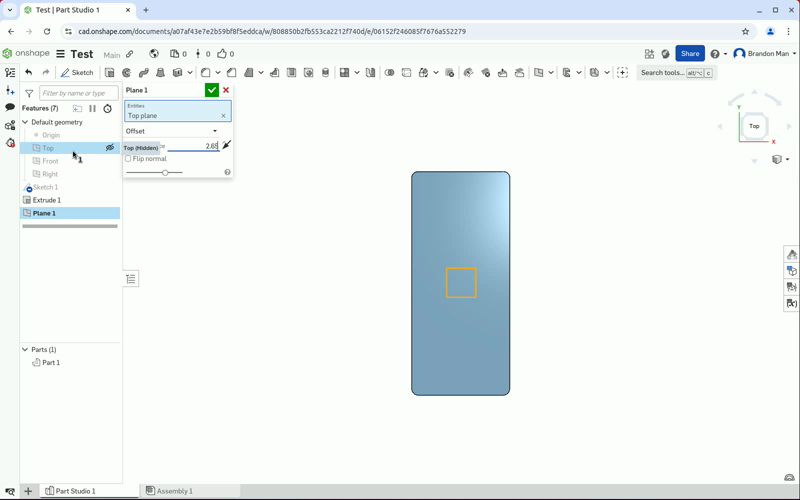
key(enter, 2)
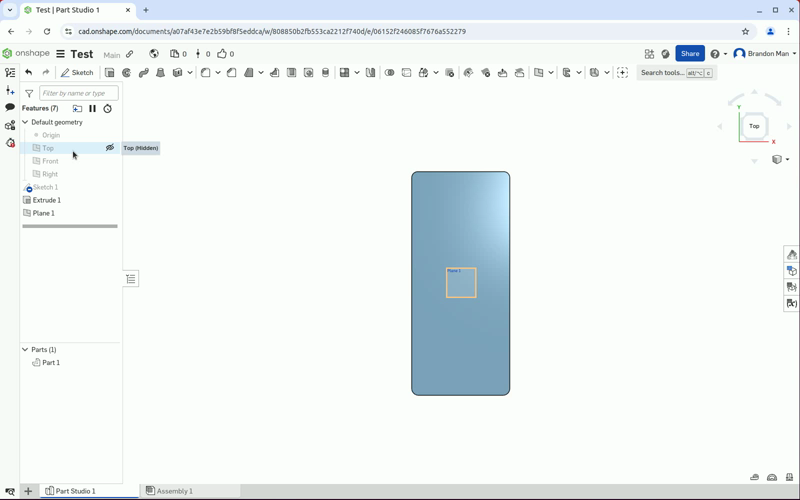
key(shift+s)
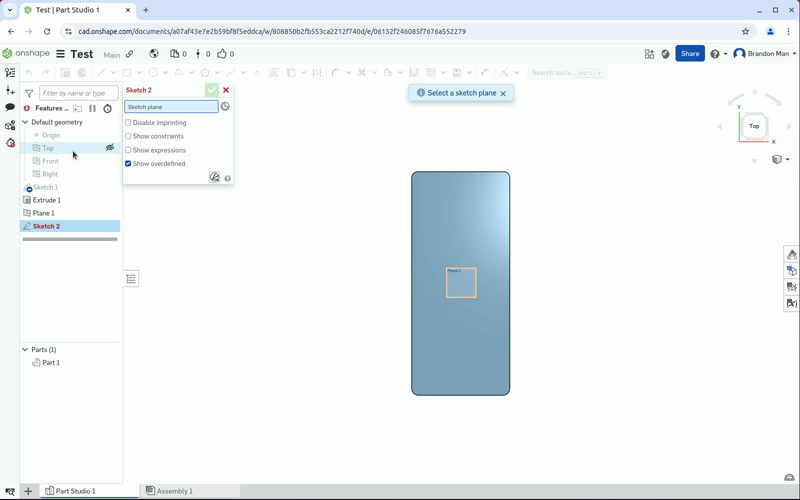
mouse_move(73, 215)
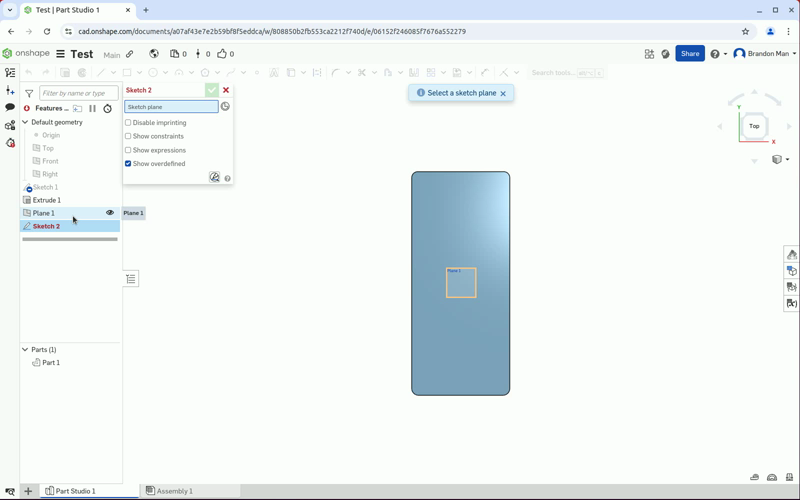
click(73, 215)
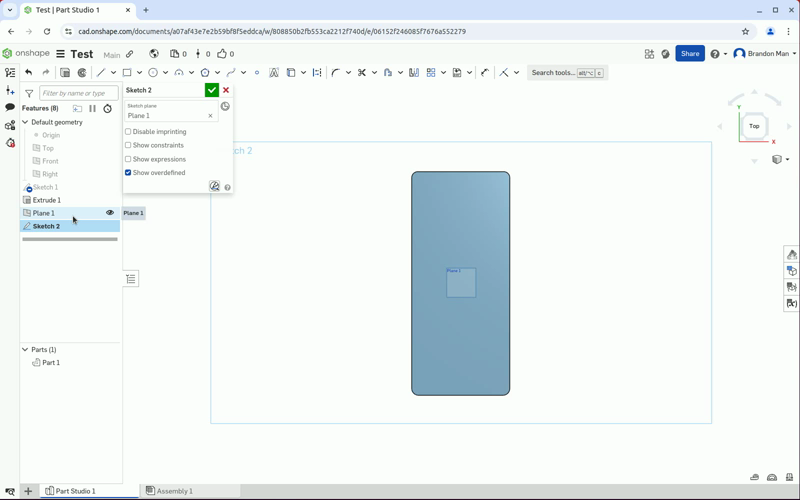
mouse_move(73, 352)
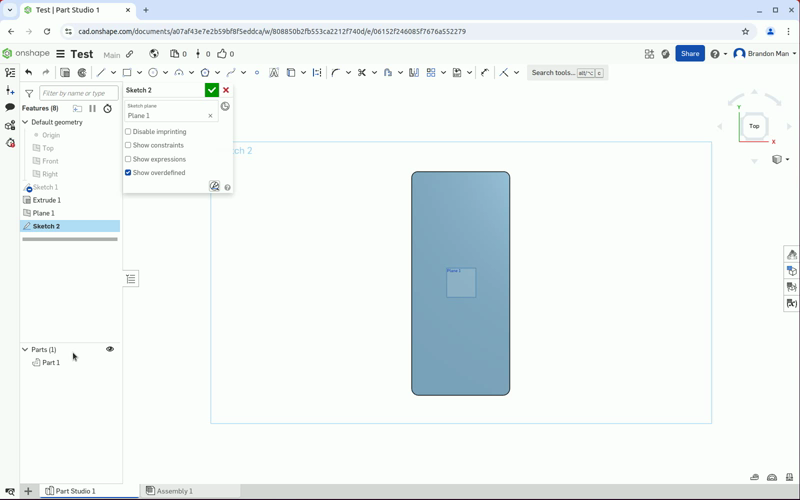
key(y)
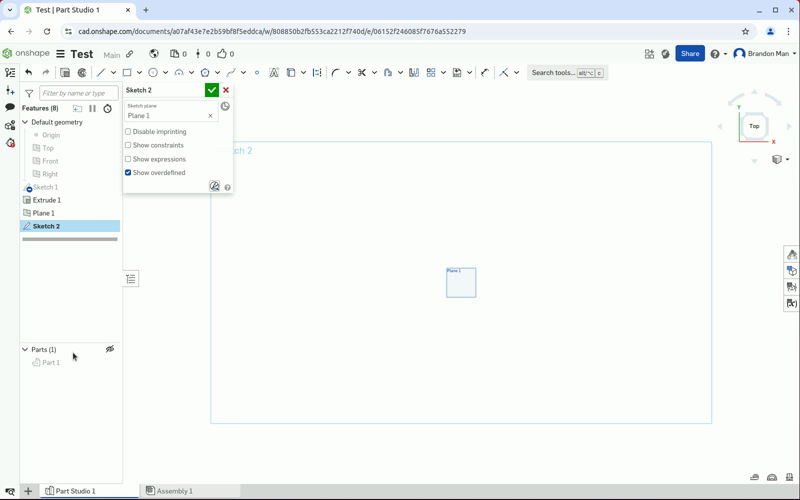
key(l)
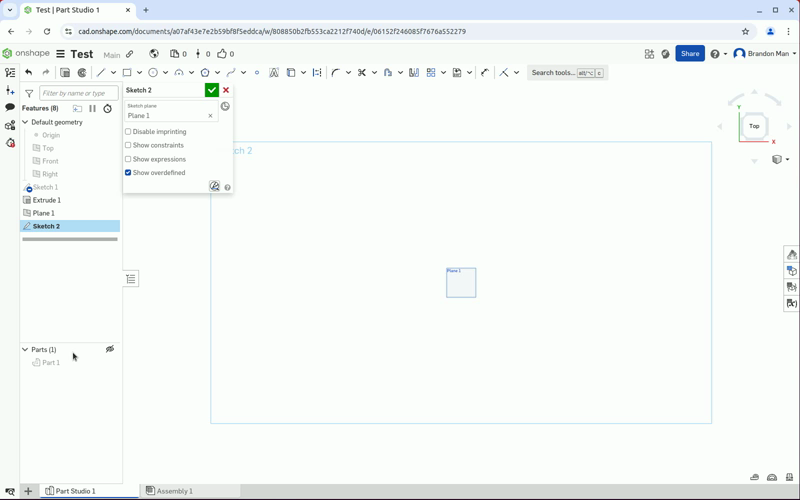
key_down(shift)
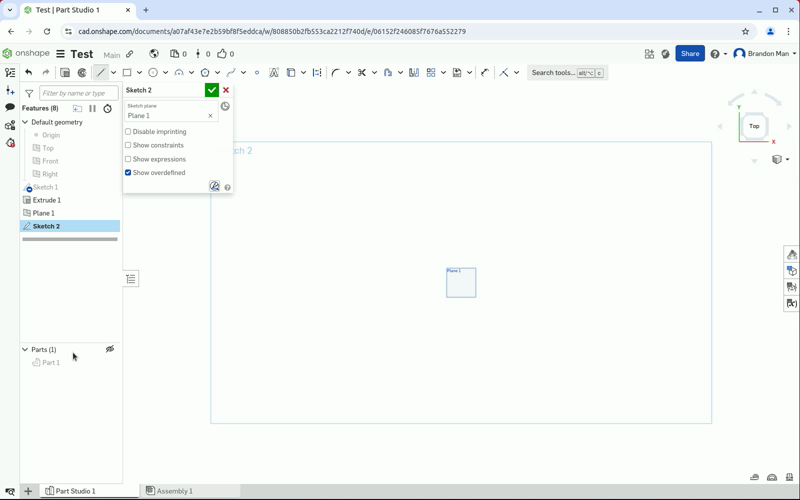
mouse_move(432, 368)
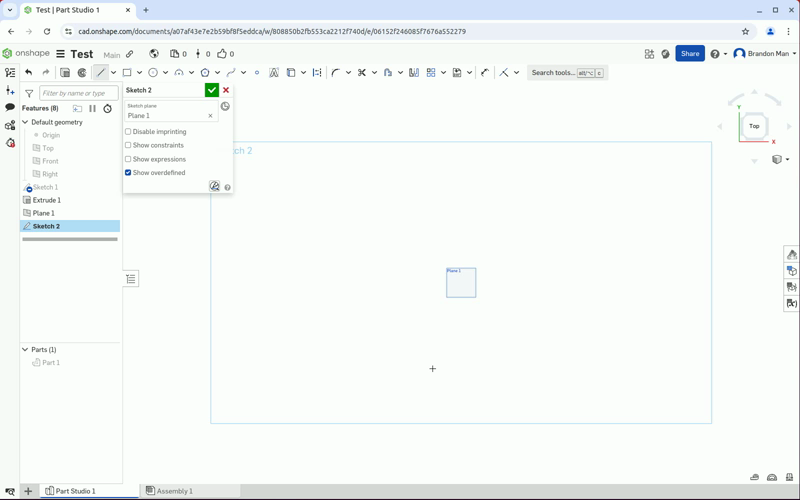
click(432, 368)
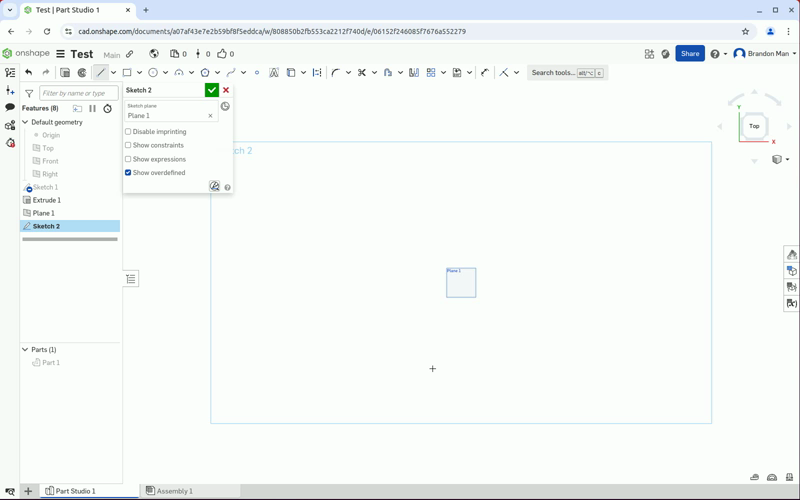
key_up(shift)
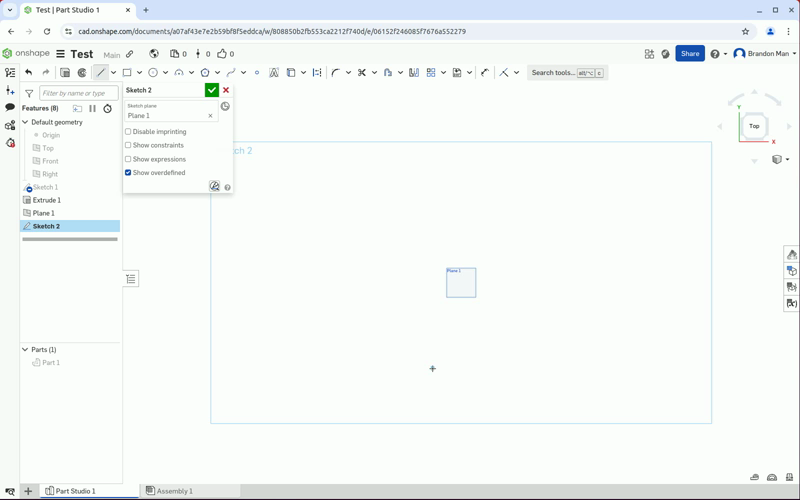
key_down(shift)
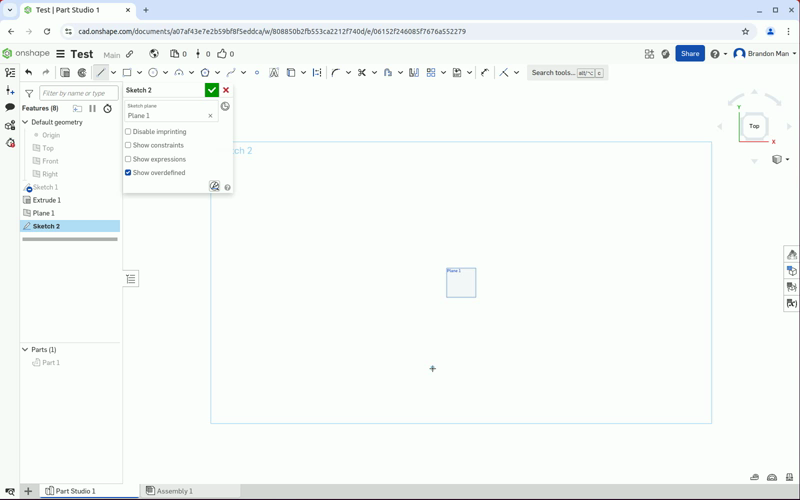
mouse_move(462, 368)
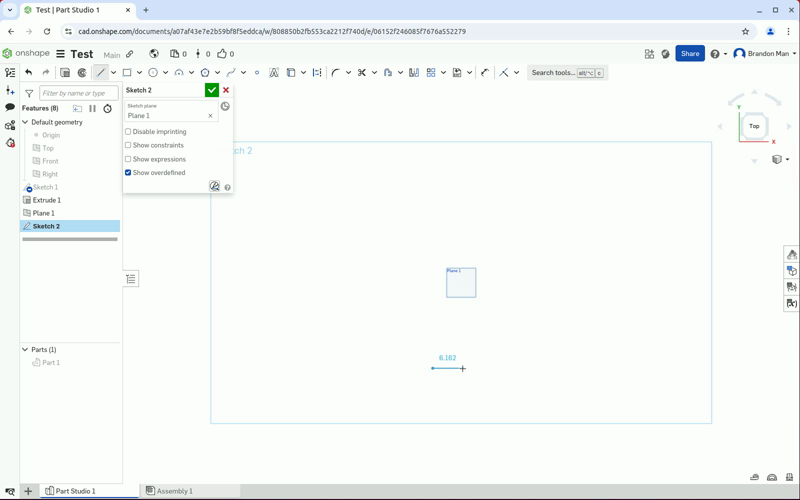
mouse_move(488, 368)
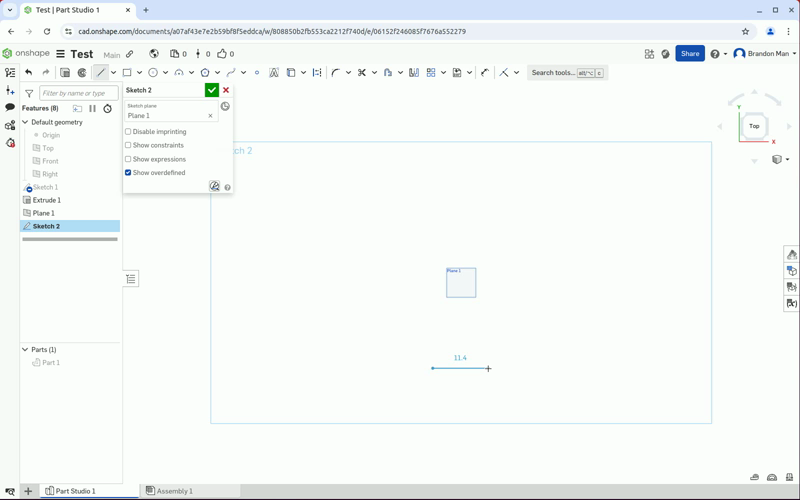
click(488, 368)
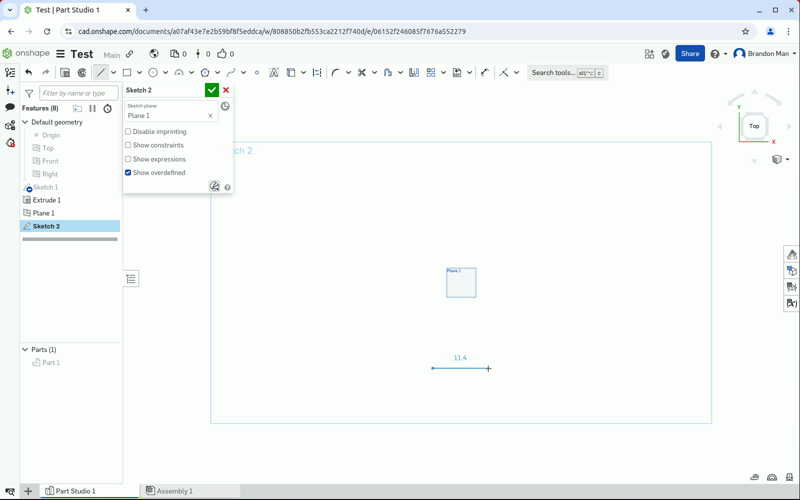
key_up(shift)
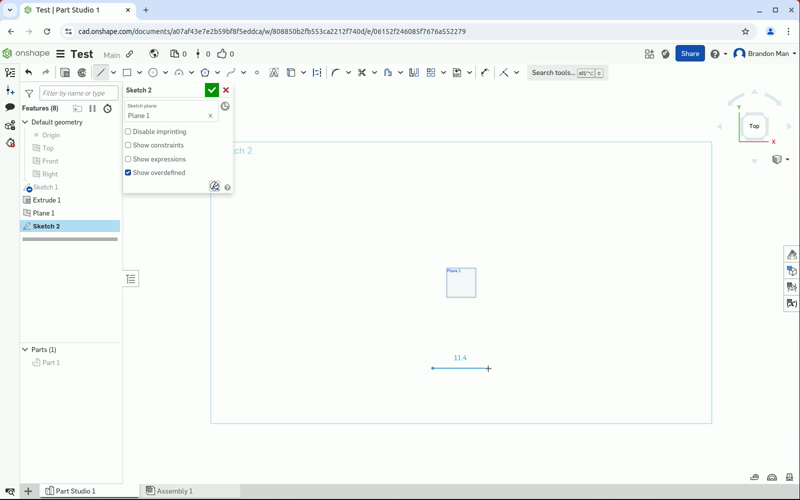
key_down(shift)
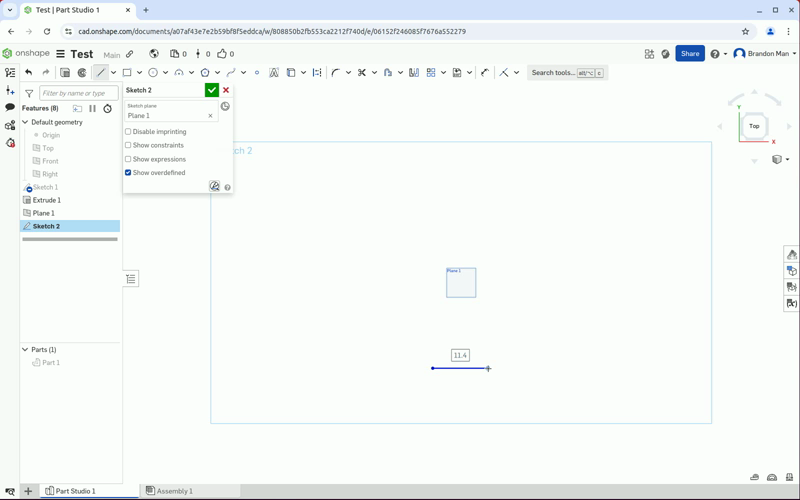
mouse_move(488, 198)
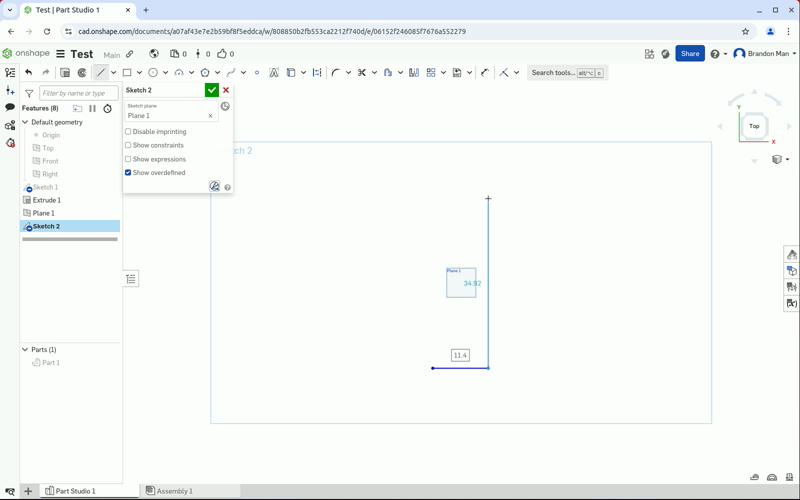
click(488, 198)
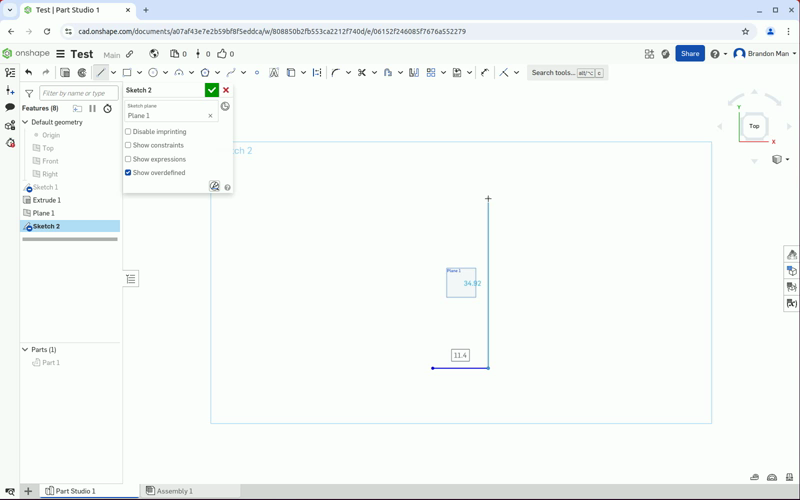
key_up(shift)
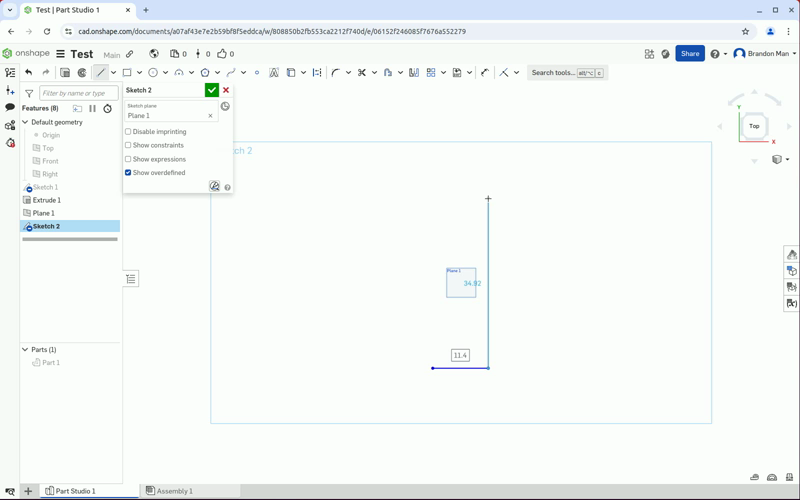
key_down(shift)
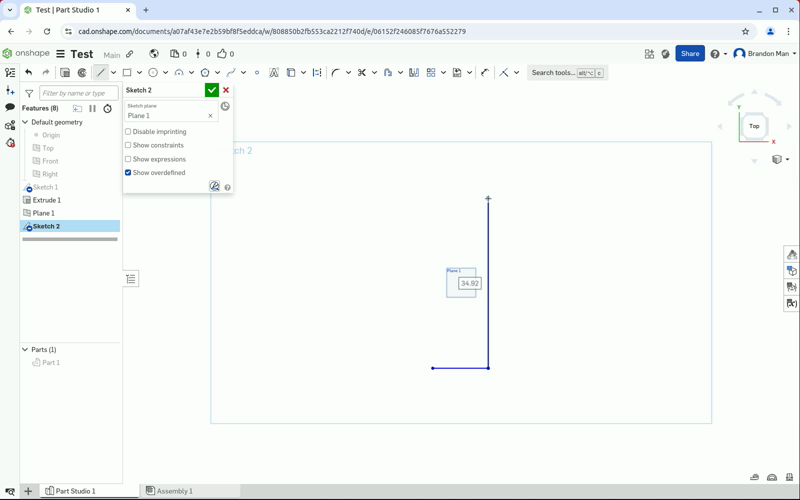
mouse_move(518, 198)
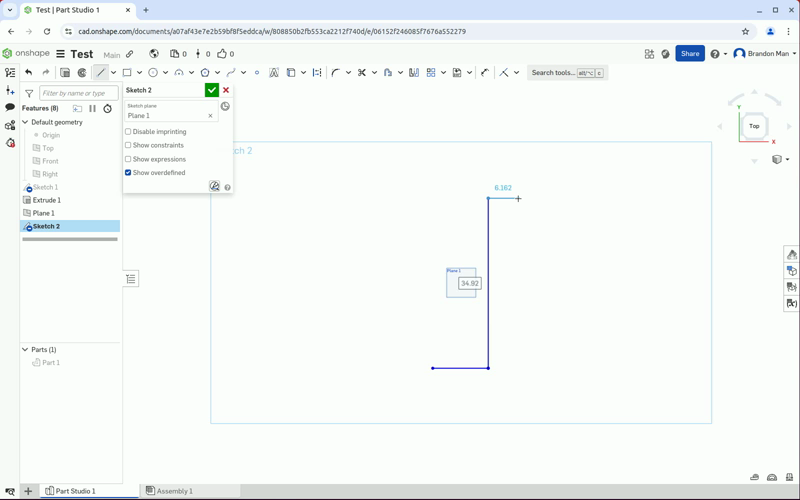
mouse_move(432, 198)
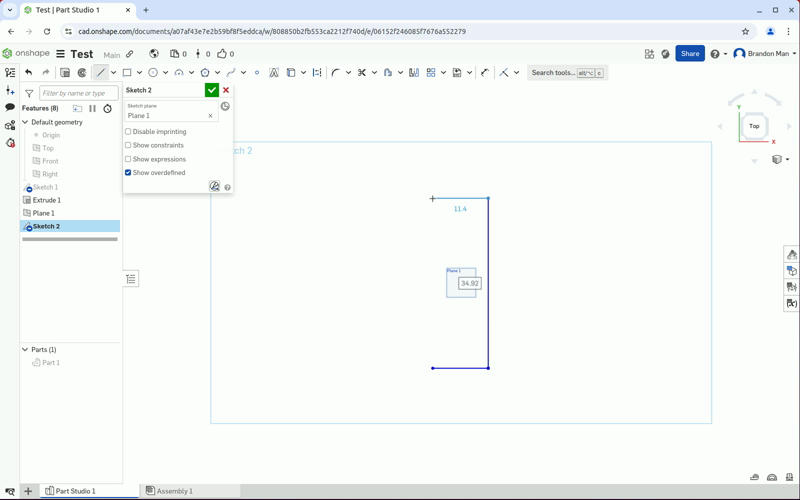
click(432, 198)
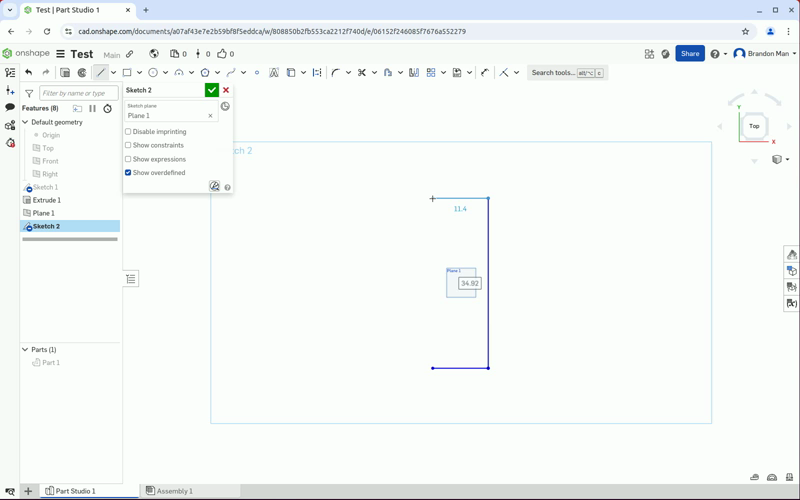
key_up(shift)
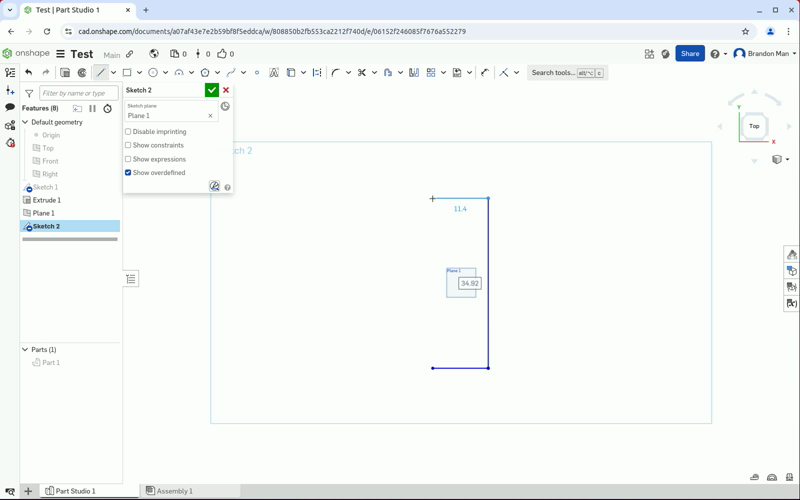
key_down(shift)
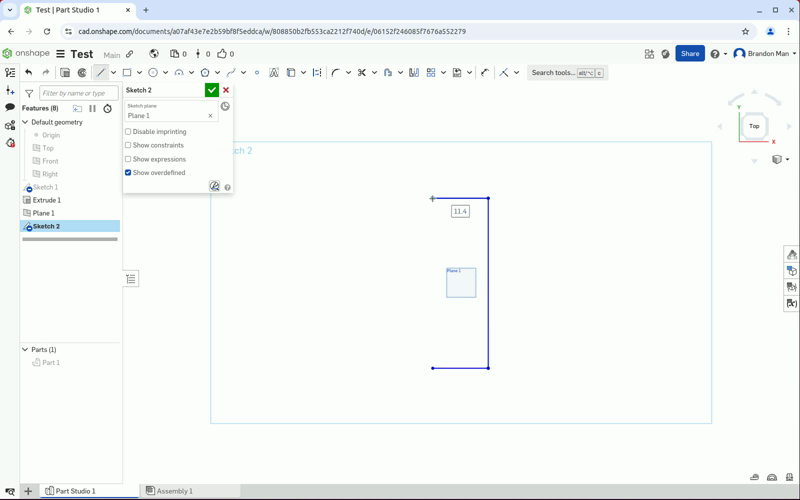
mouse_move(432, 368)
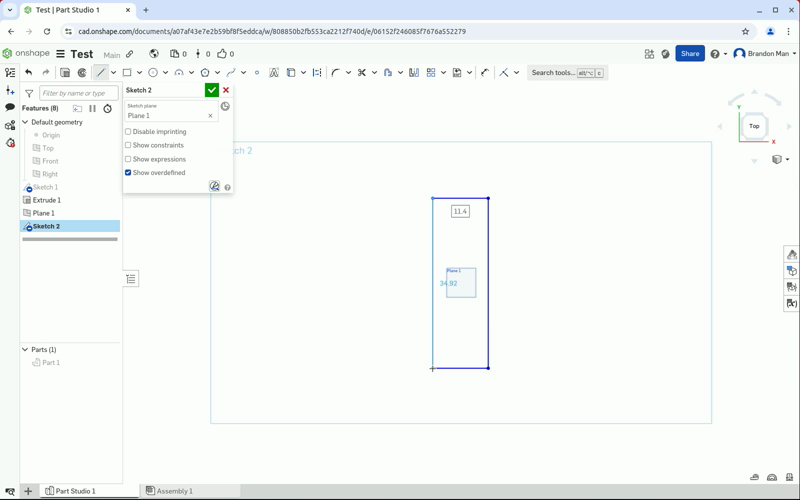
key_up(shift)
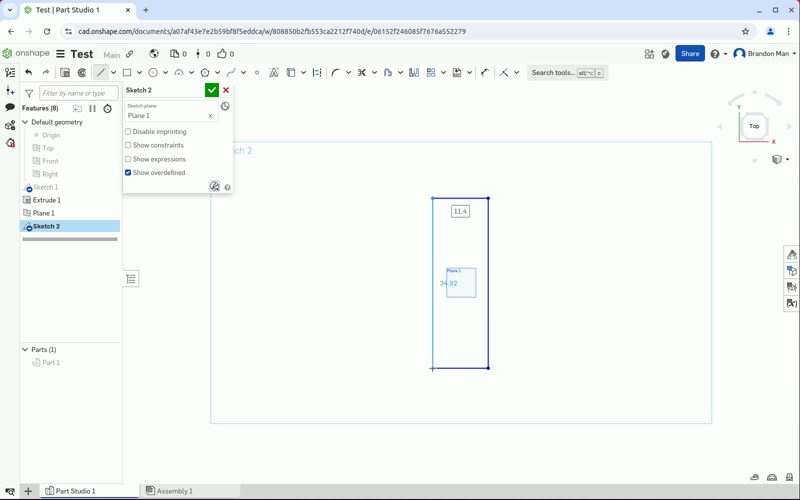
click(432, 368)
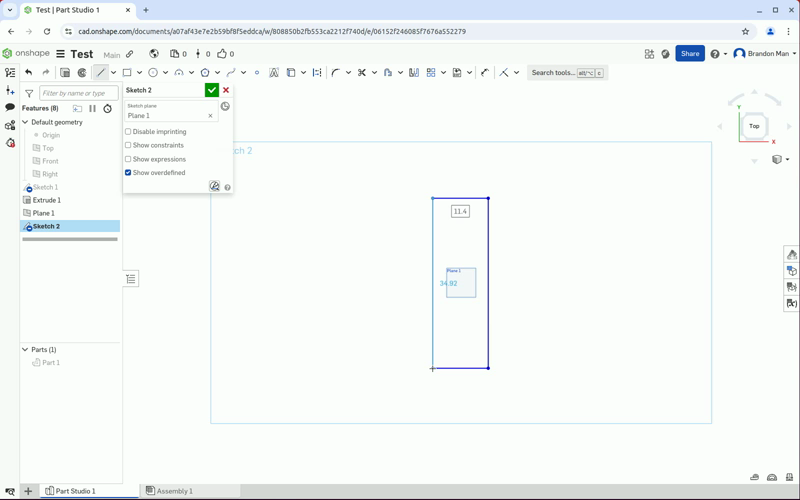
key(esc)
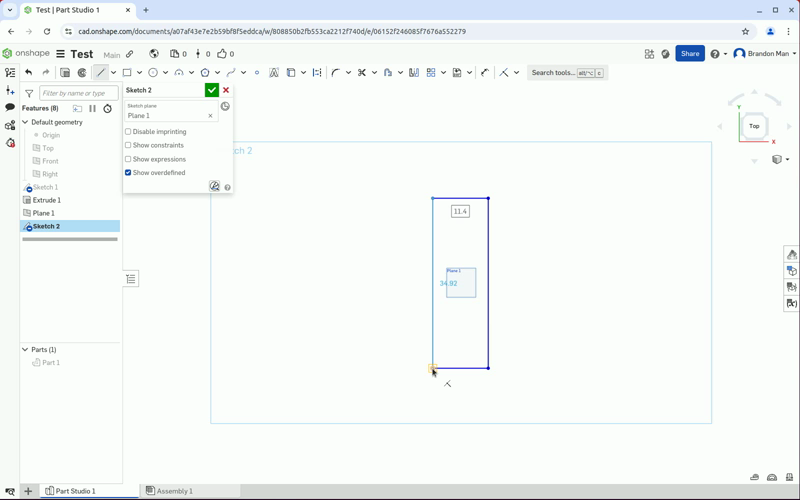
mouse_move(473, 313)
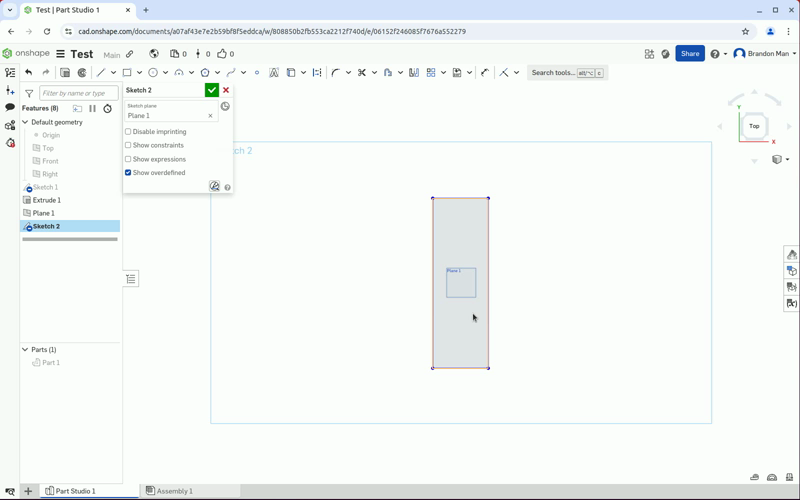
click(473, 313)
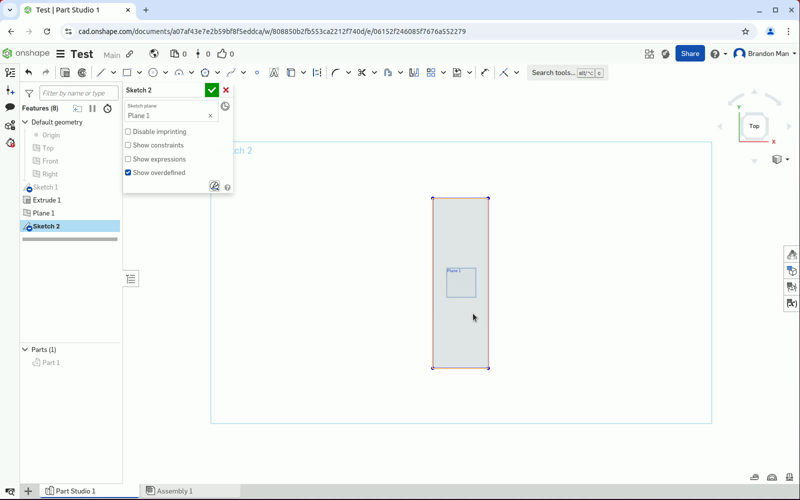
mouse_move(73, 352)
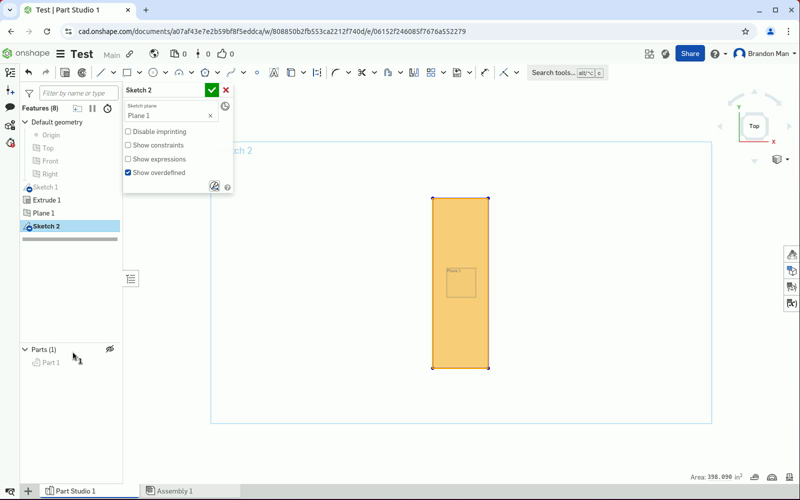
key(shift+y)
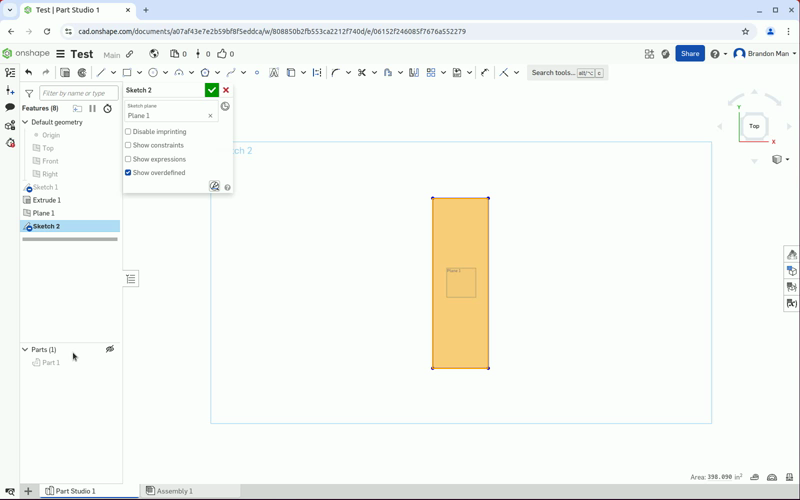
key(shift+e)
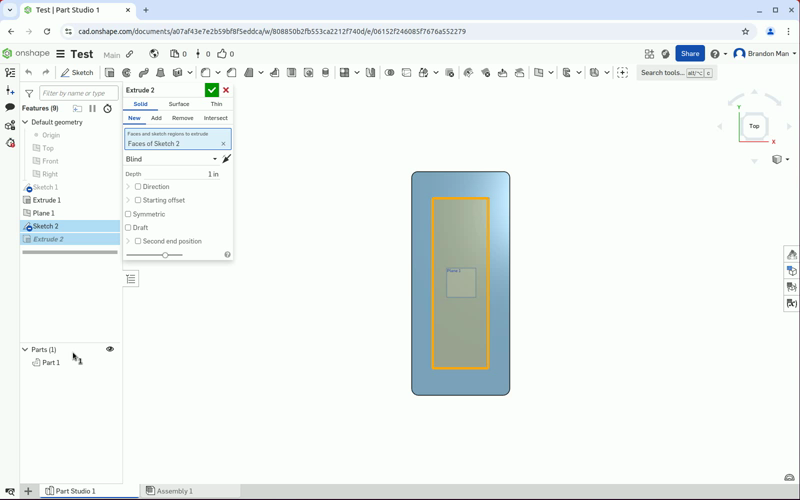
mouse_move(143, 106)
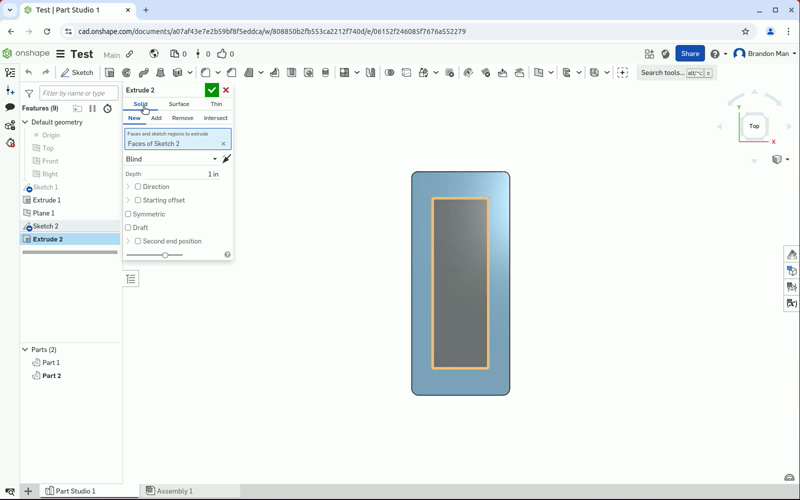
click(143, 106)
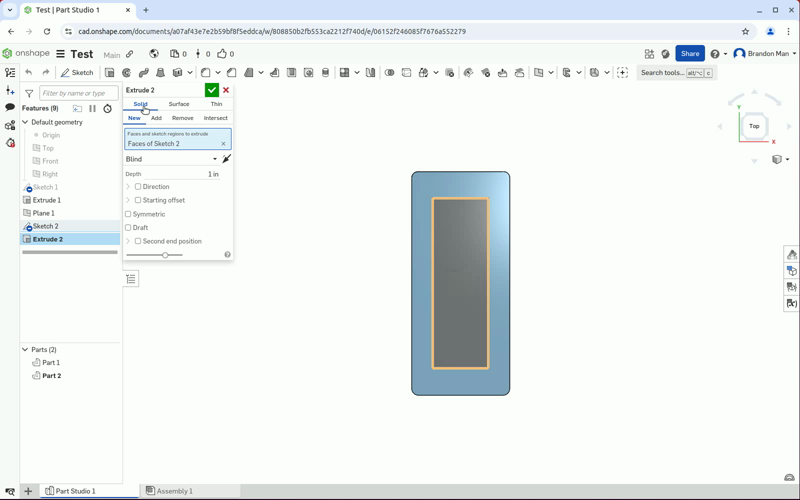
mouse_move(186, 120)
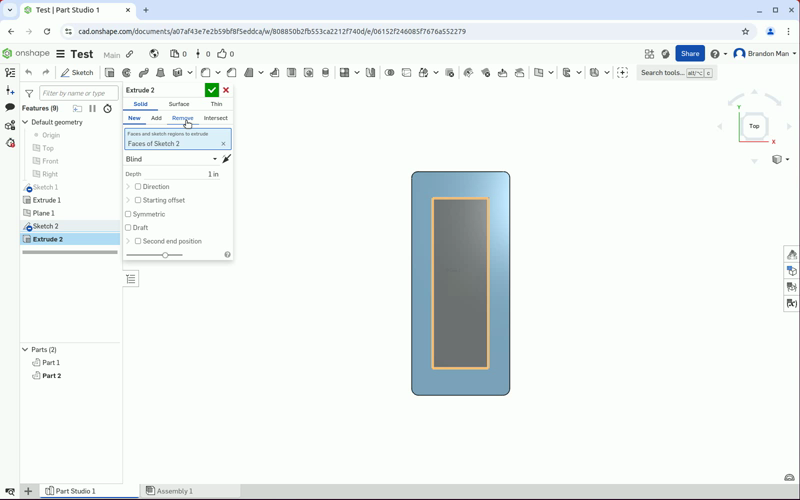
click(186, 120)
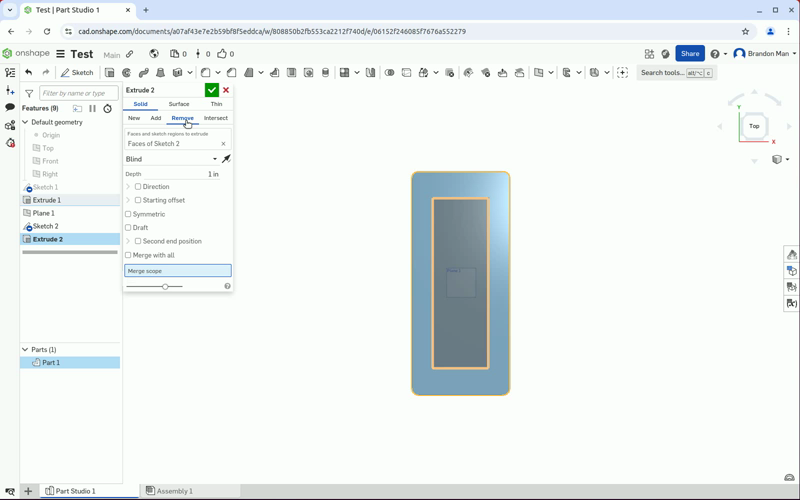
key(tab, 4)
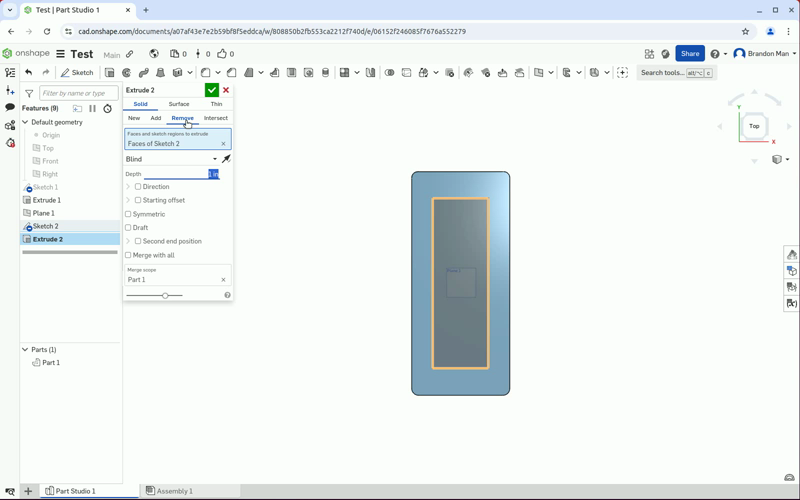
text(2.166)
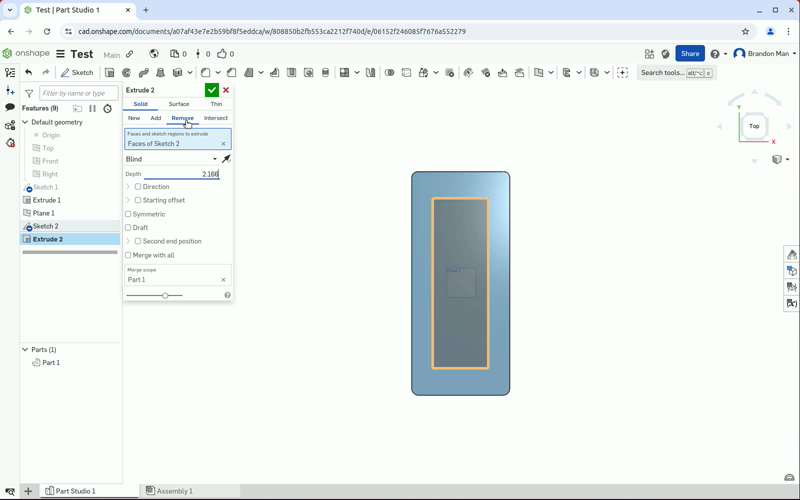
key(tab, 6)
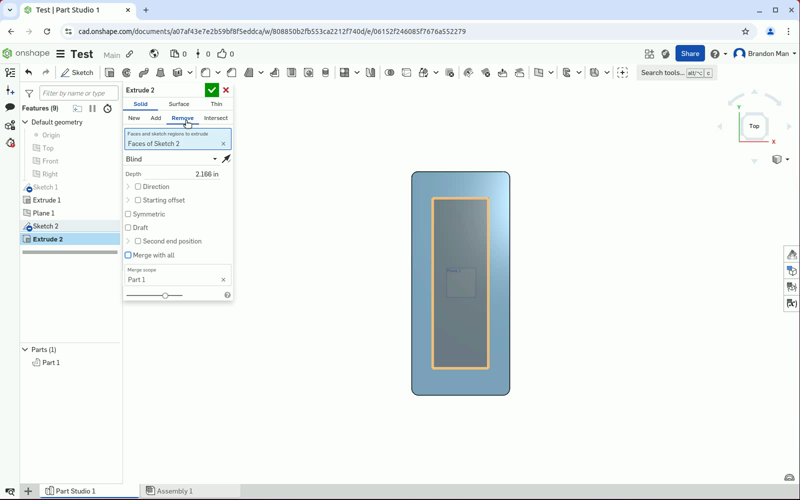
key(space)
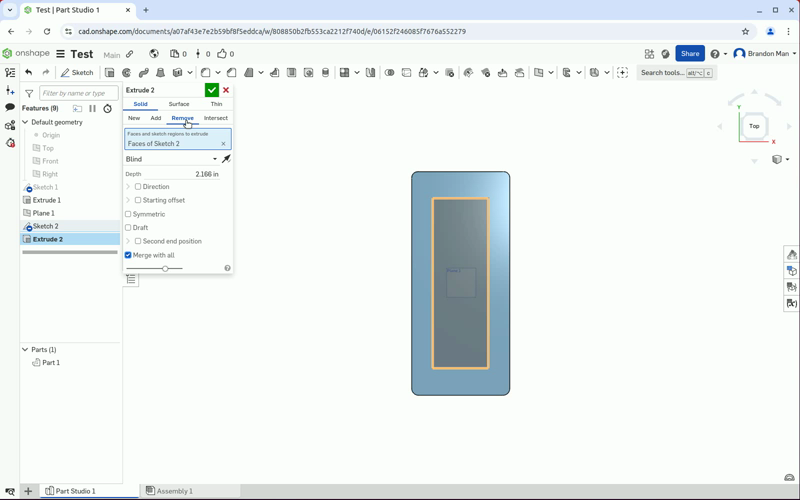
key(enter)
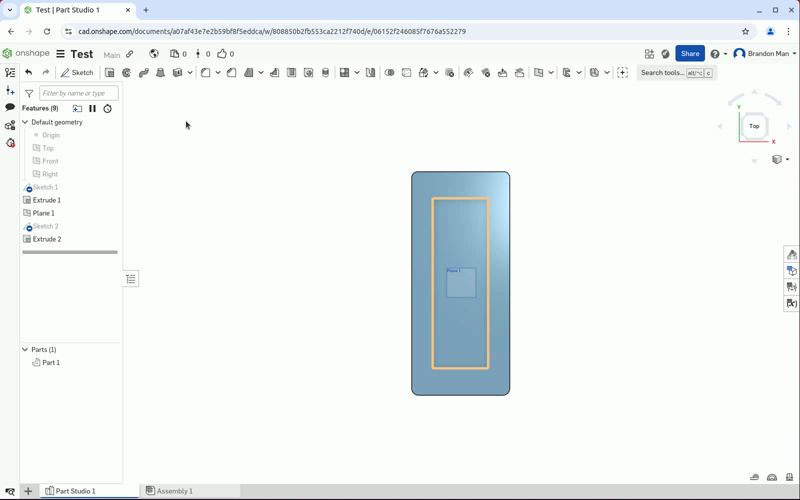
key(shift+h)
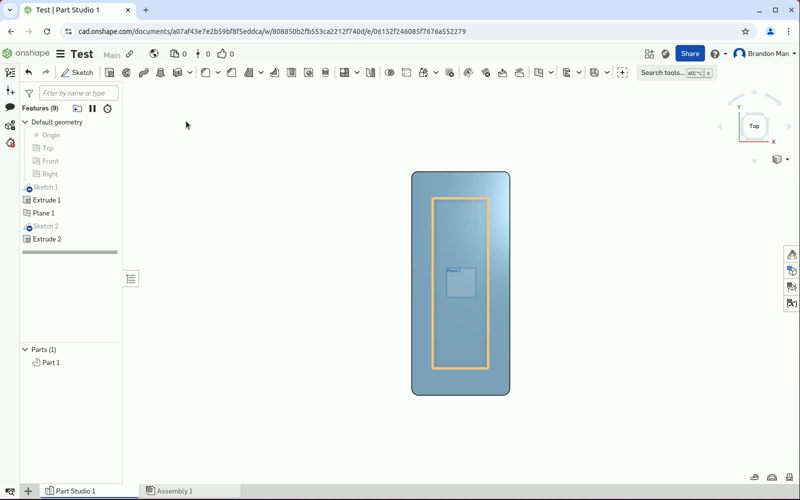
key(shift+h)
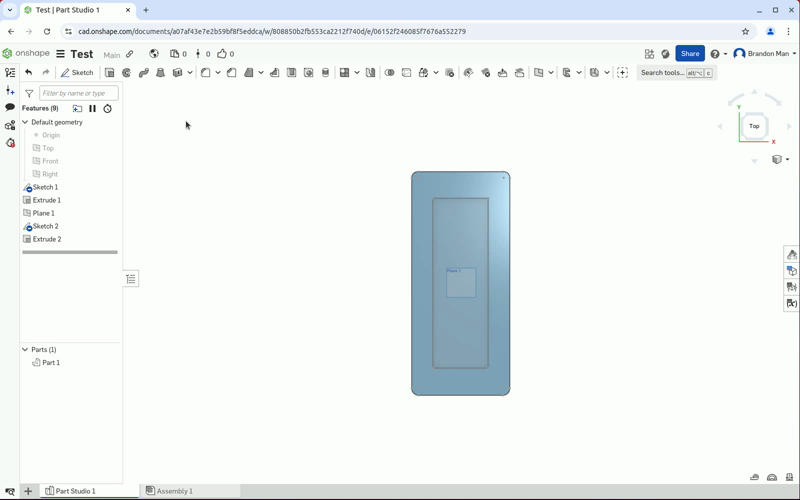
key(shift+7)
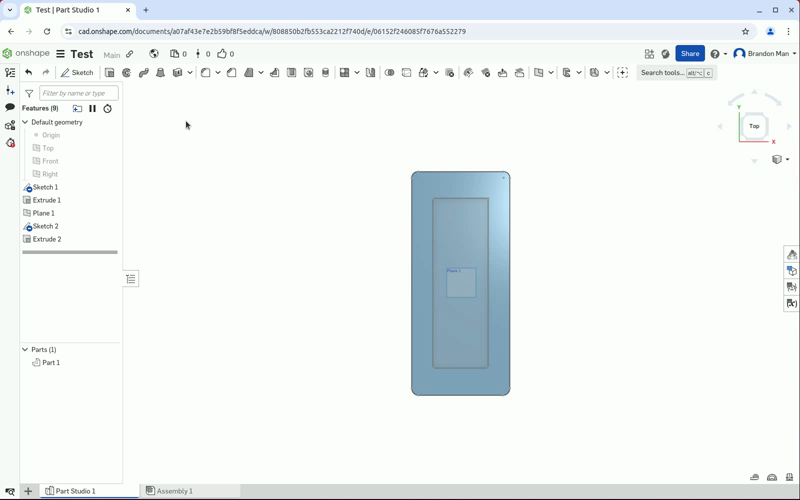
key(up, 3)
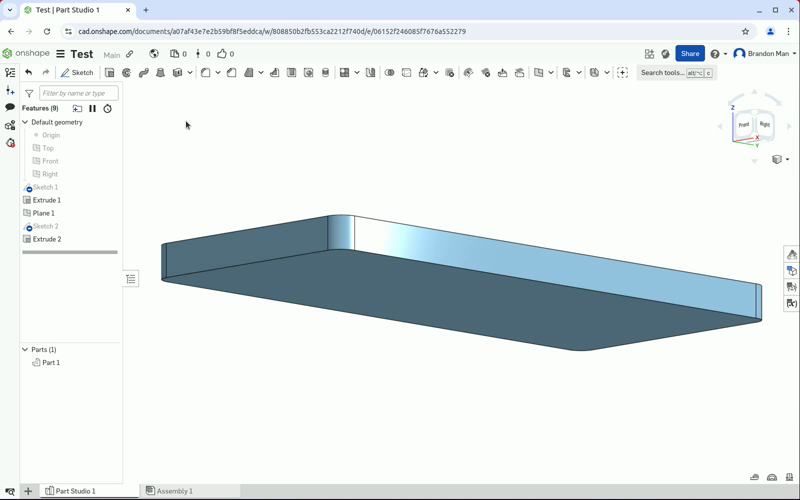
key(left, 3)
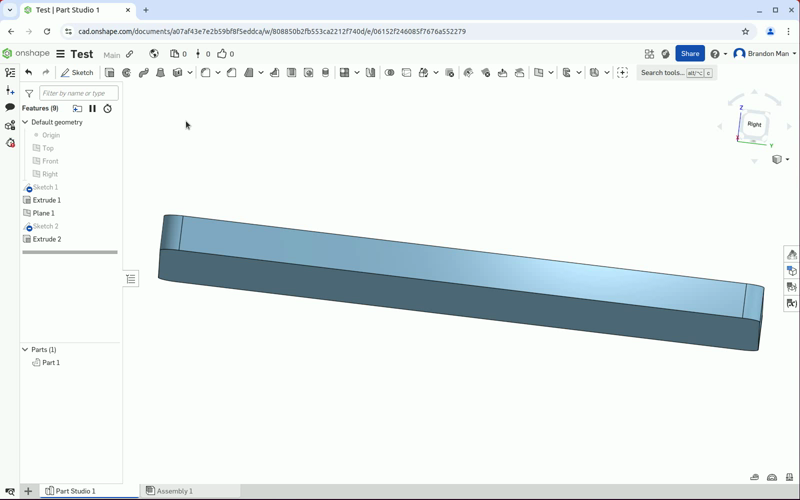
key(right, 3)
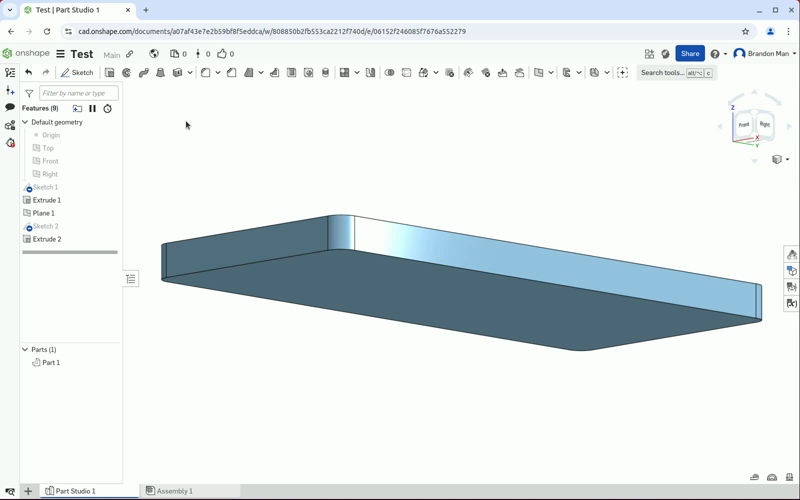
key(down, 3)
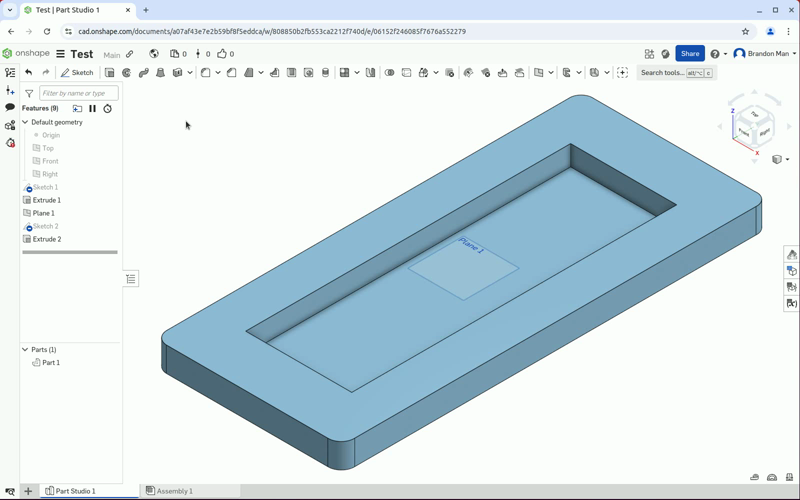
mouse_move(73, 189)
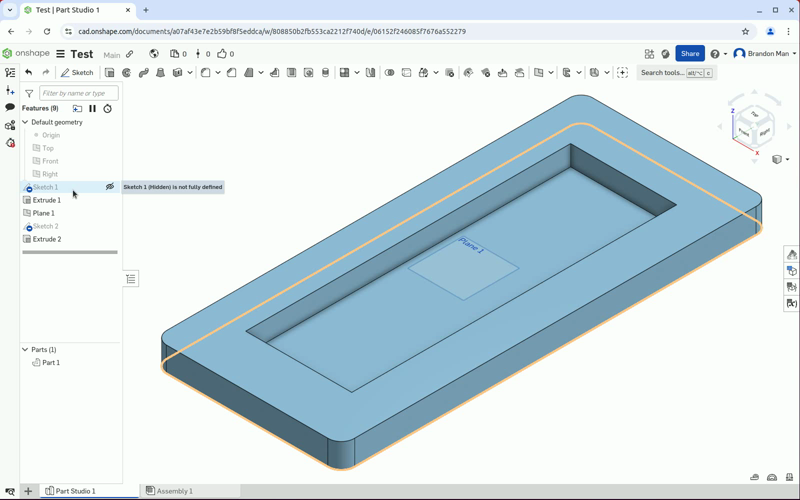
click(73, 189)